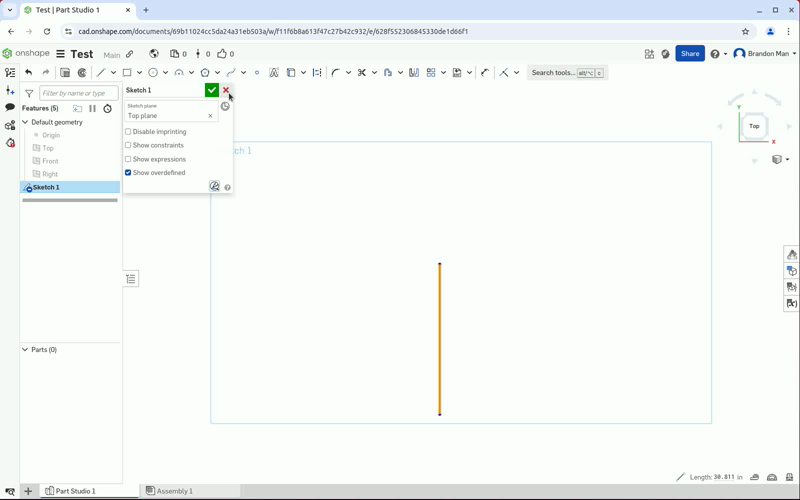
key(shift+h)
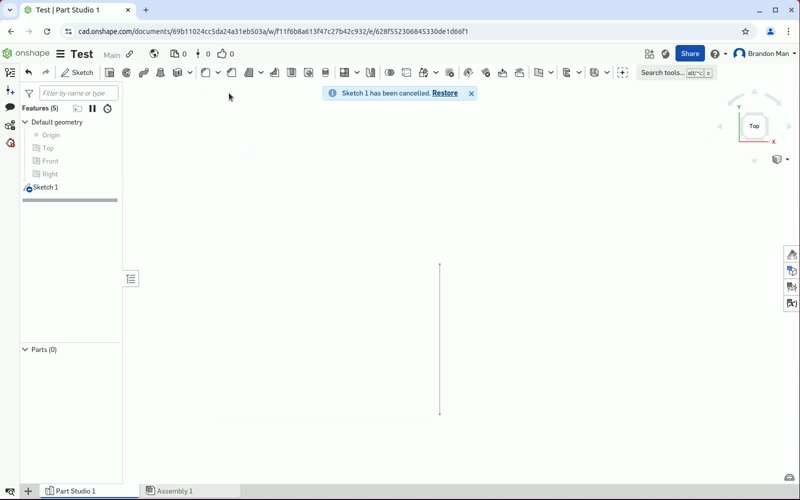
key(shift+s)
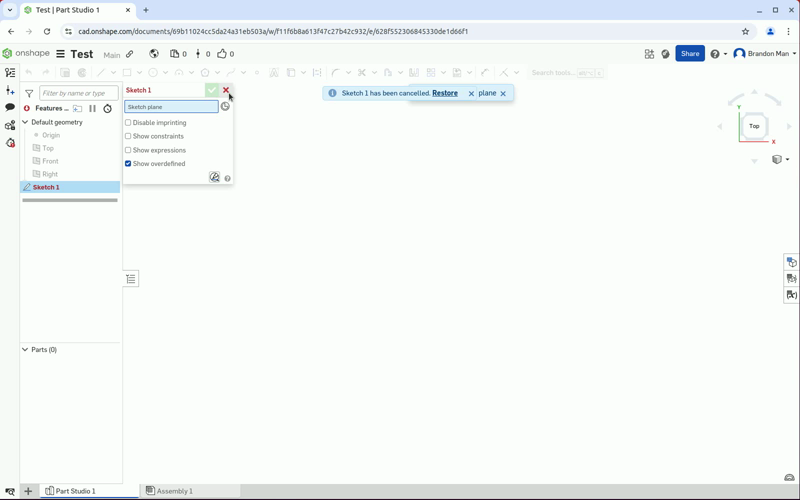
mouse_move(73, 150)
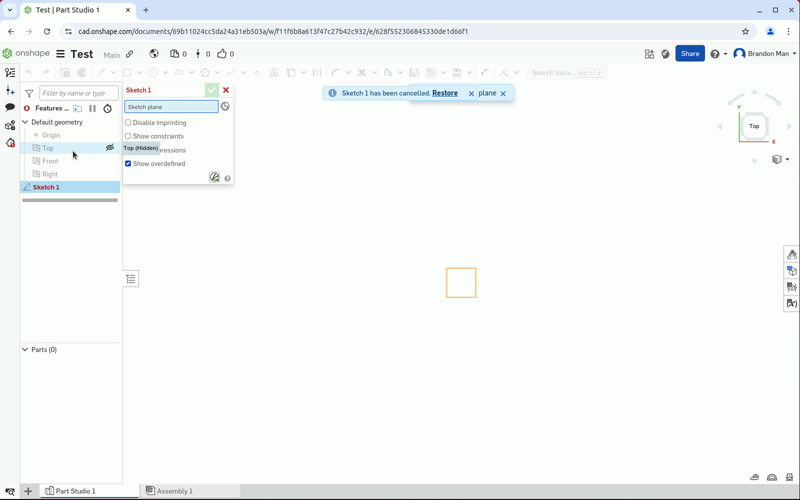
click(73, 150)
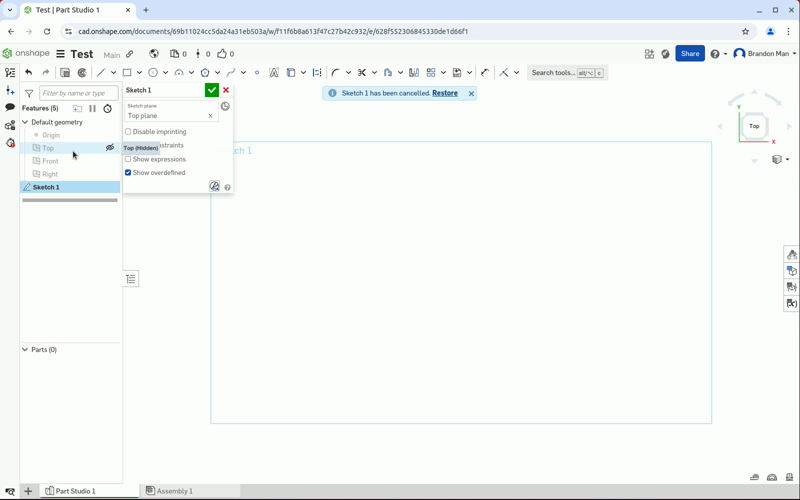
mouse_move(73, 352)
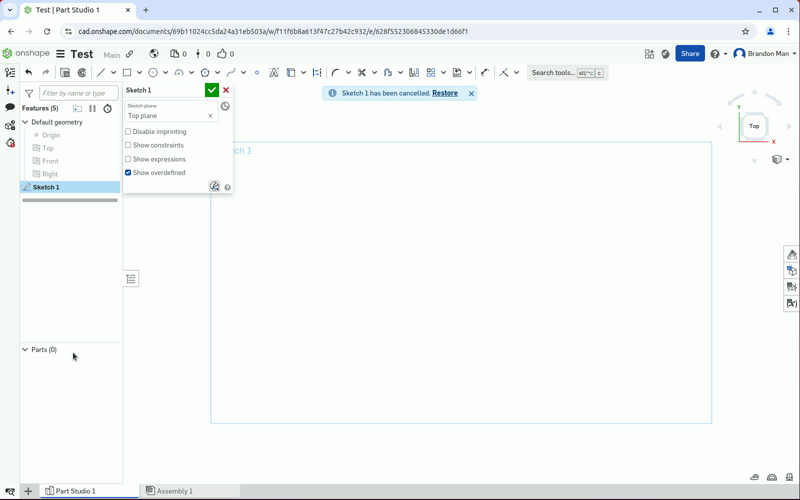
key(y)
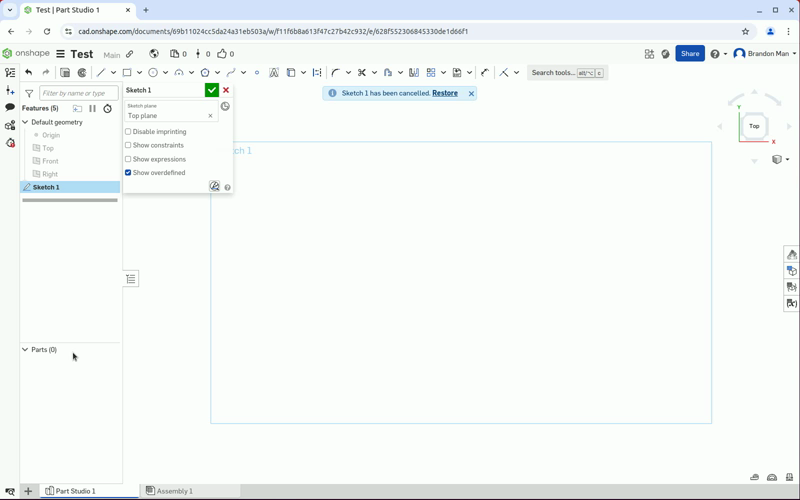
key(l)
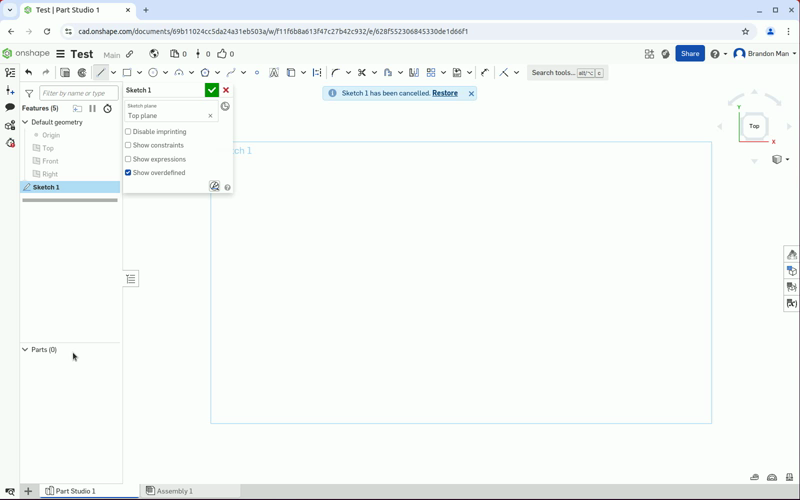
key_down(shift)
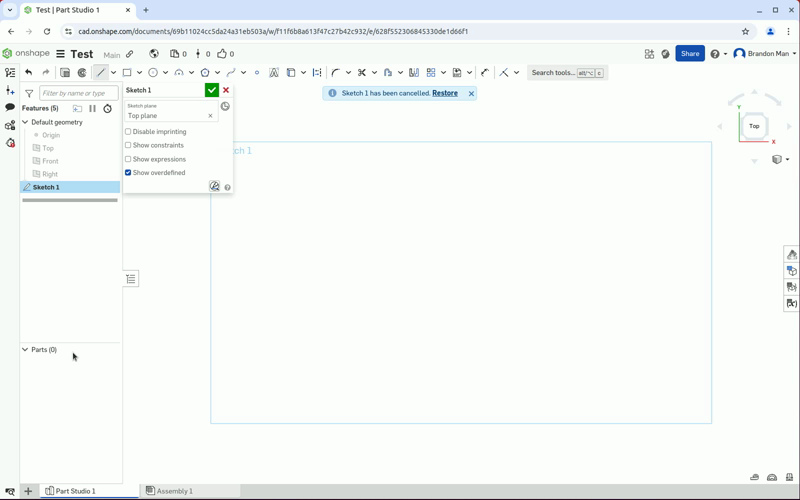
mouse_move(348, 393)
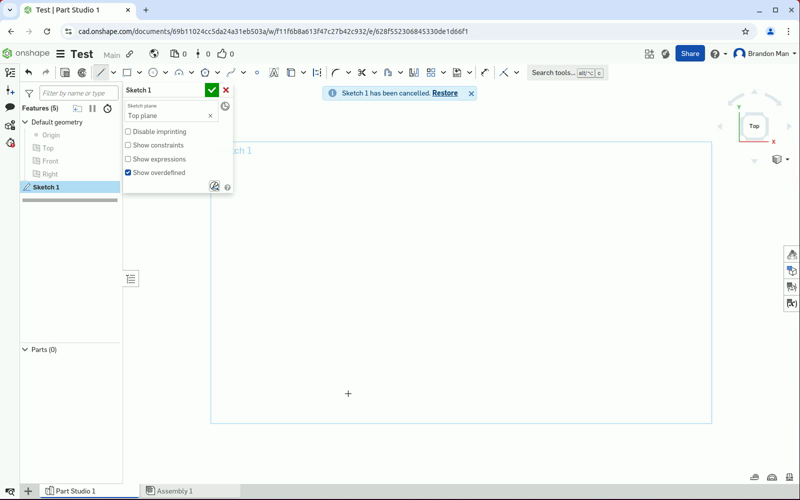
click(348, 393)
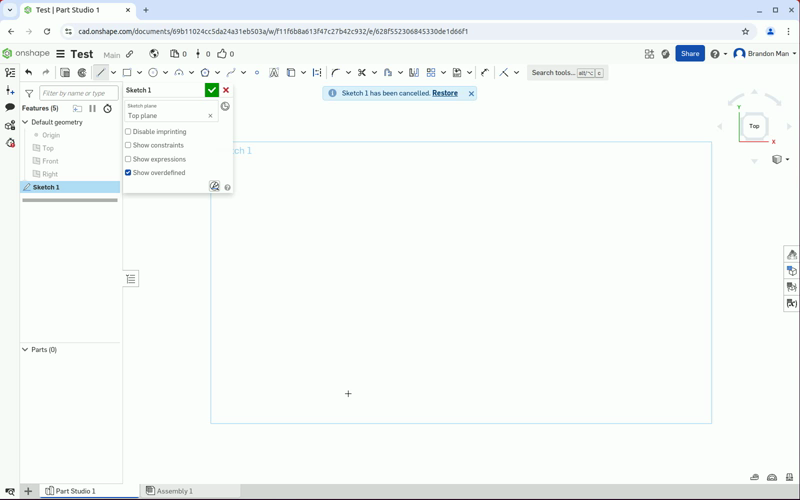
key_up(shift)
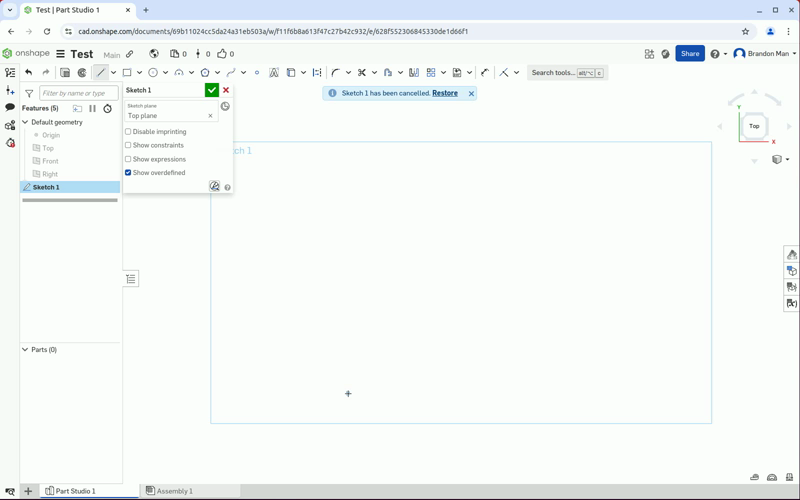
key_down(shift)
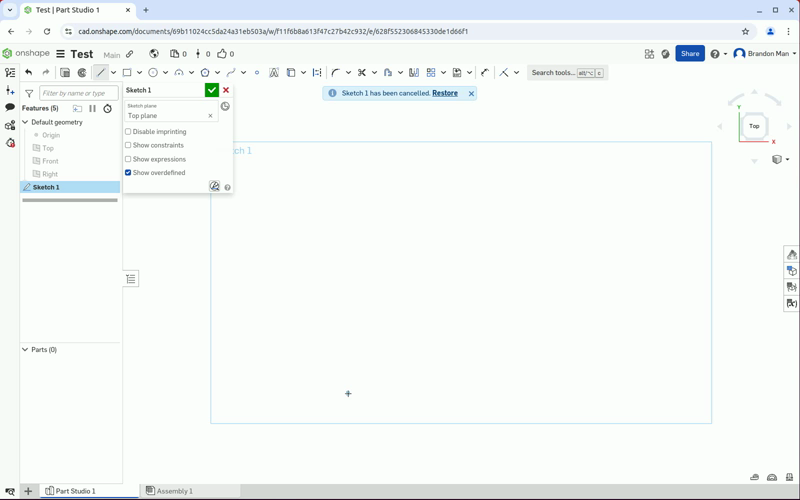
mouse_move(572, 393)
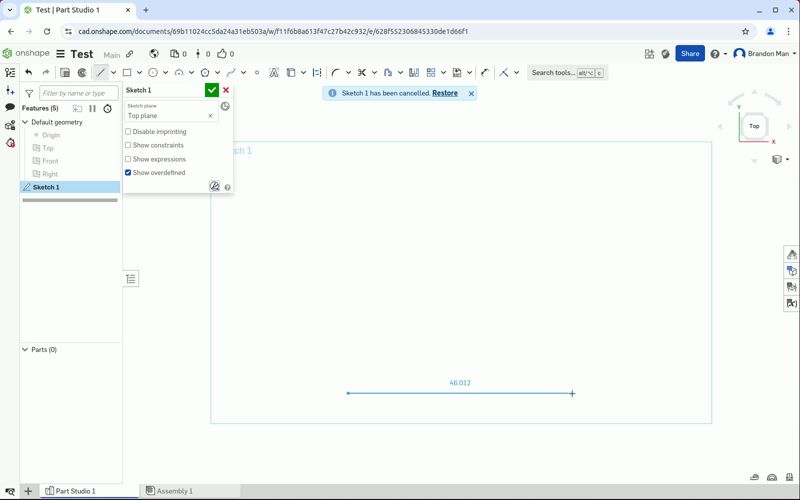
click(572, 393)
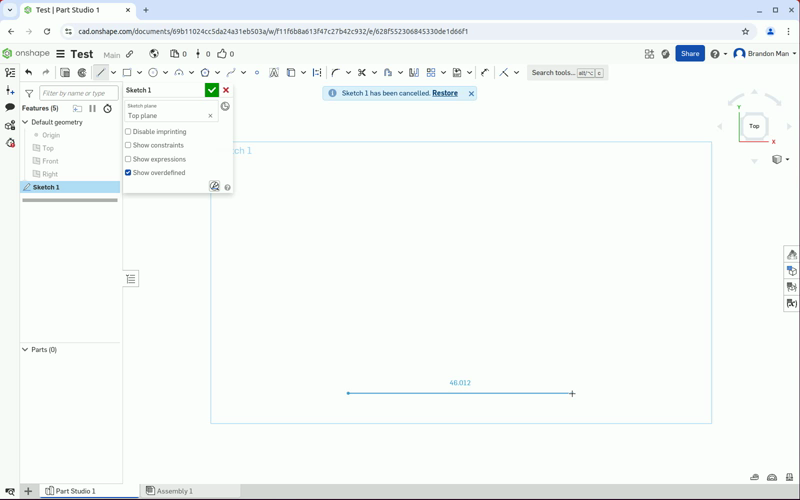
key_up(shift)
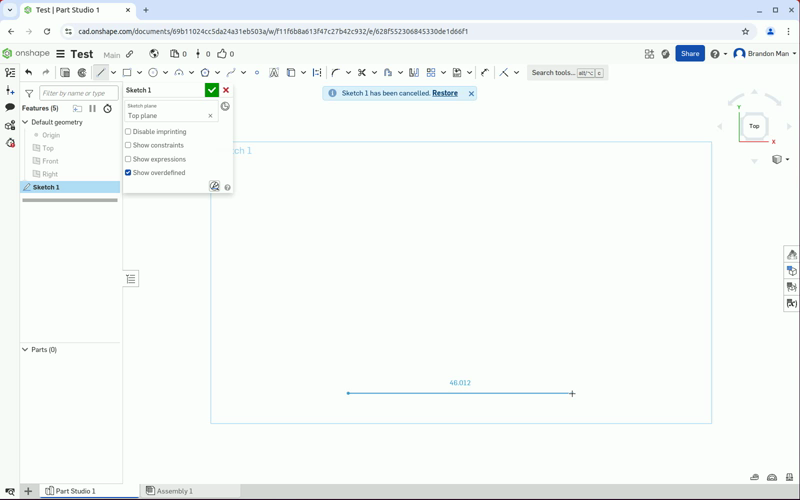
key_down(shift)
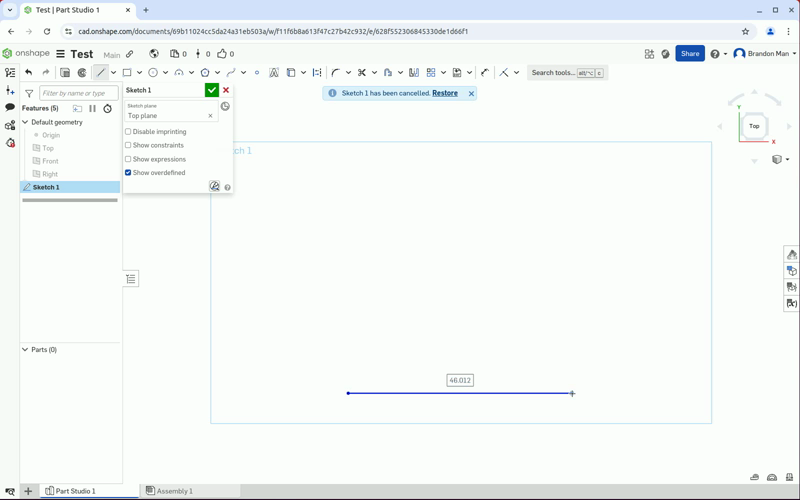
mouse_move(572, 174)
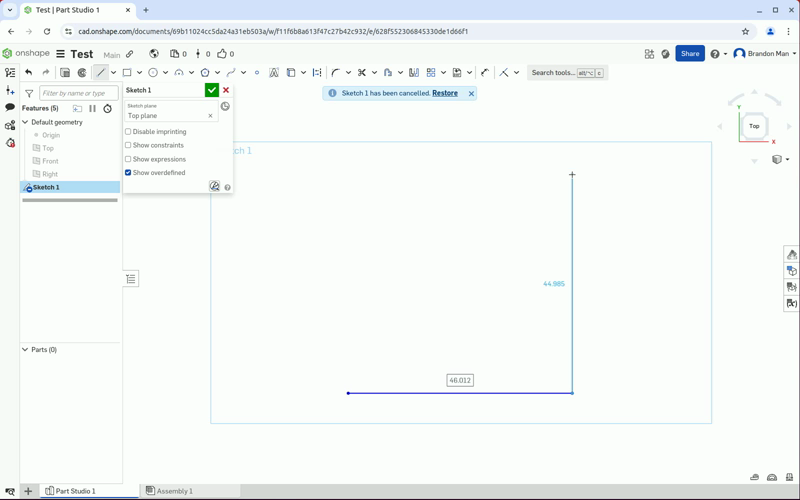
click(572, 174)
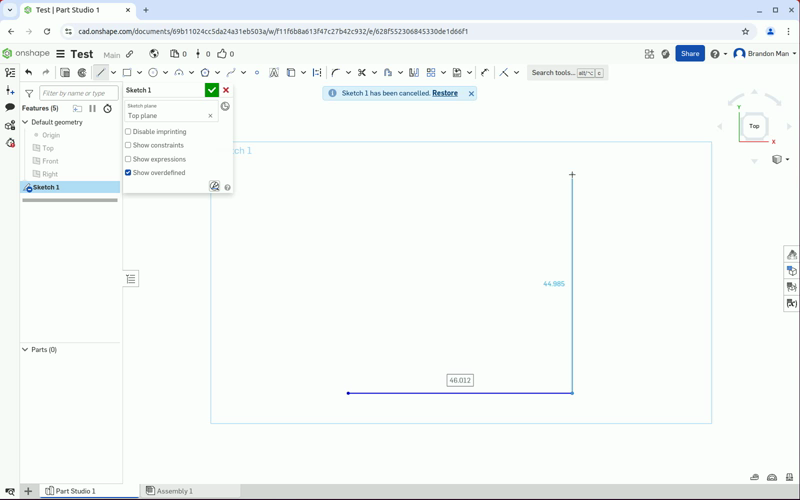
key_up(shift)
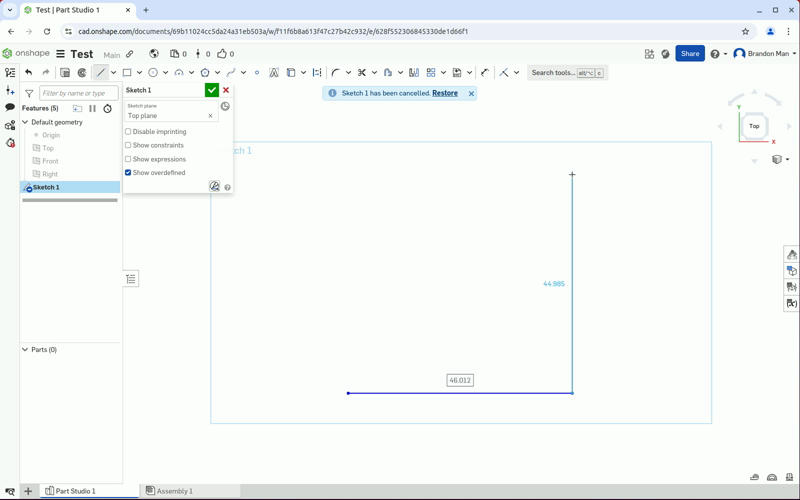
key_down(shift)
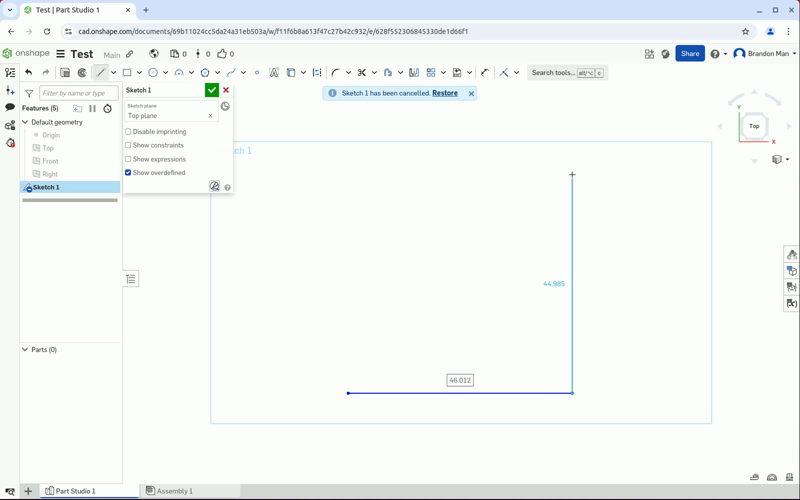
mouse_move(348, 174)
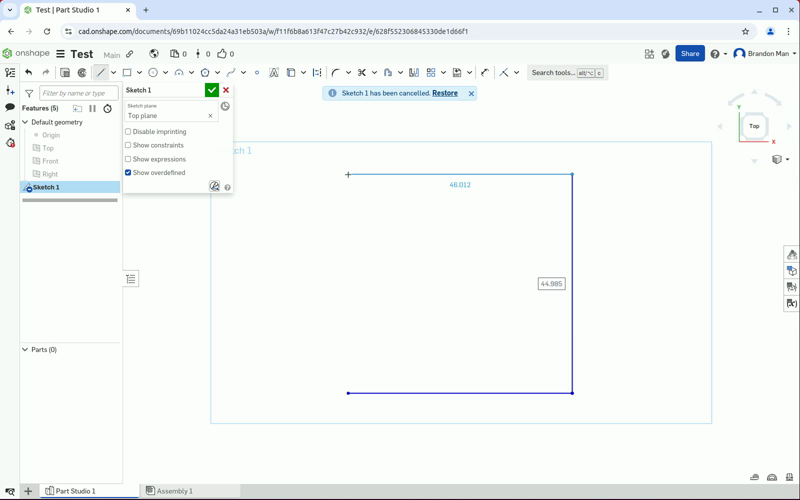
click(348, 174)
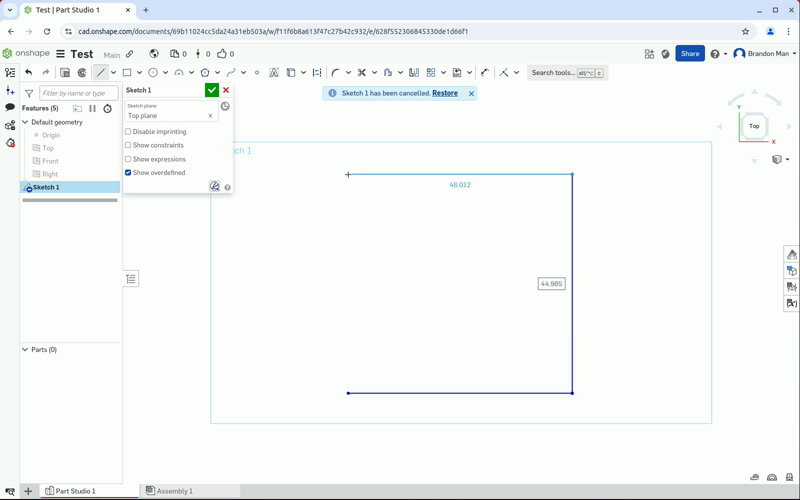
key_up(shift)
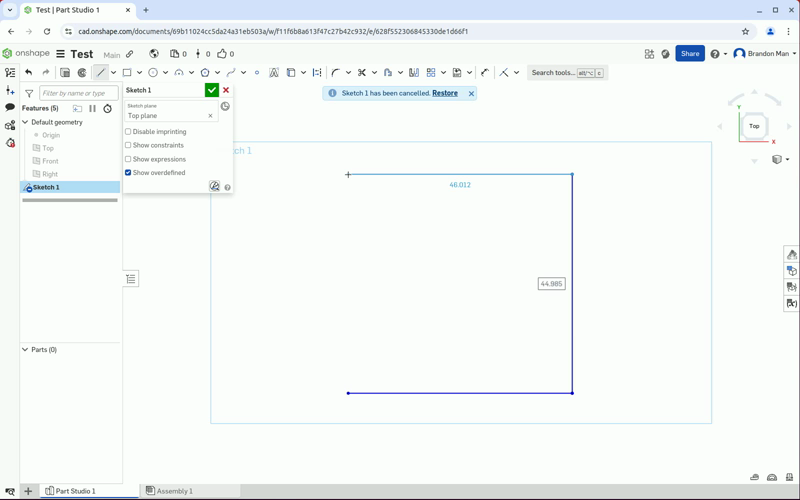
key_down(shift)
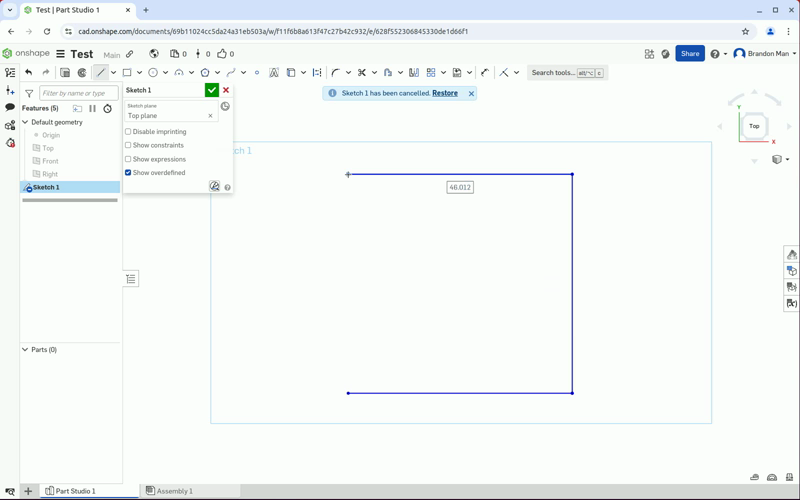
mouse_move(348, 393)
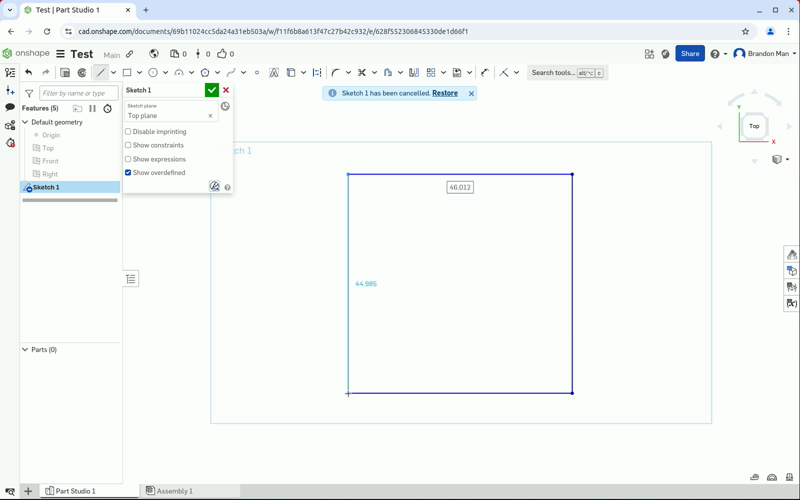
key_up(shift)
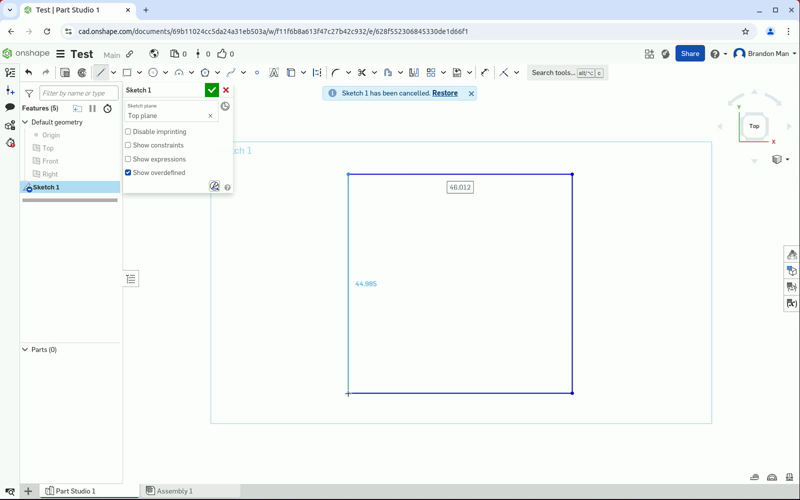
click(348, 393)
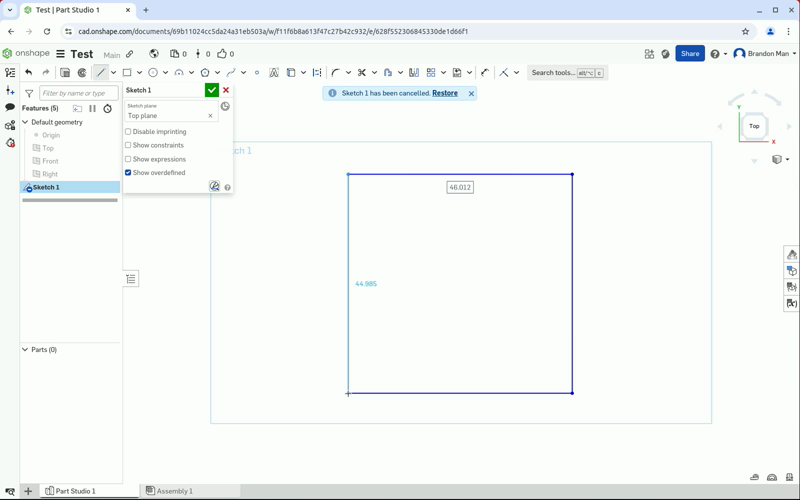
key(esc)
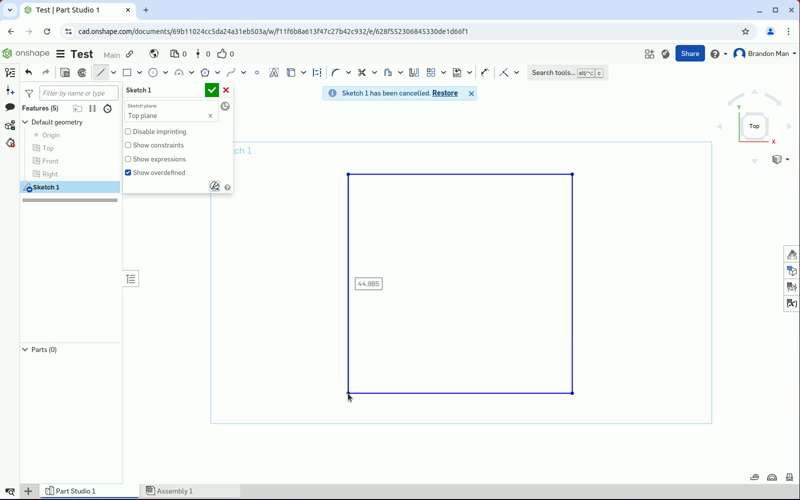
key(l)
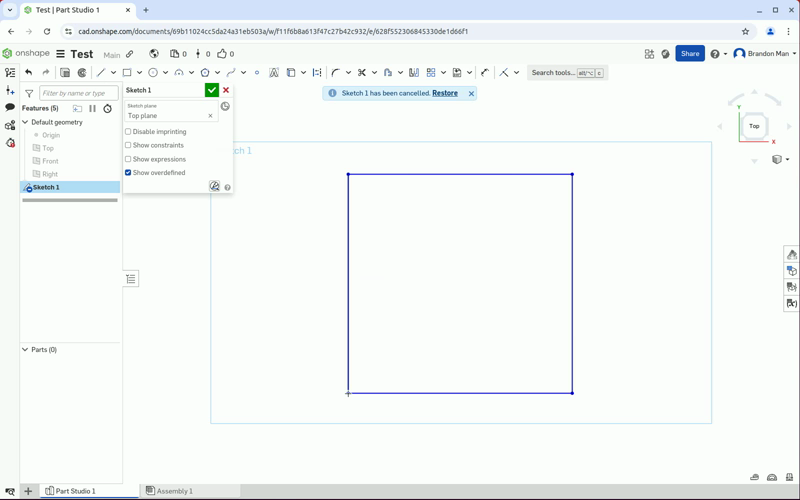
key_down(shift)
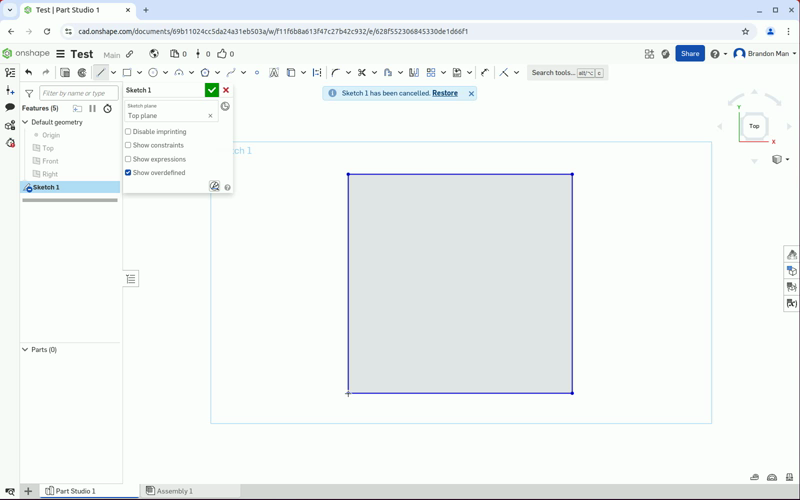
mouse_move(371, 369)
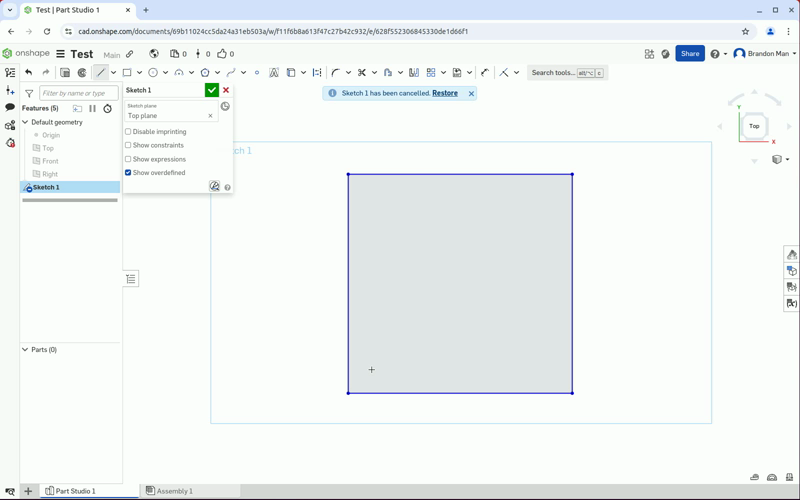
click(371, 369)
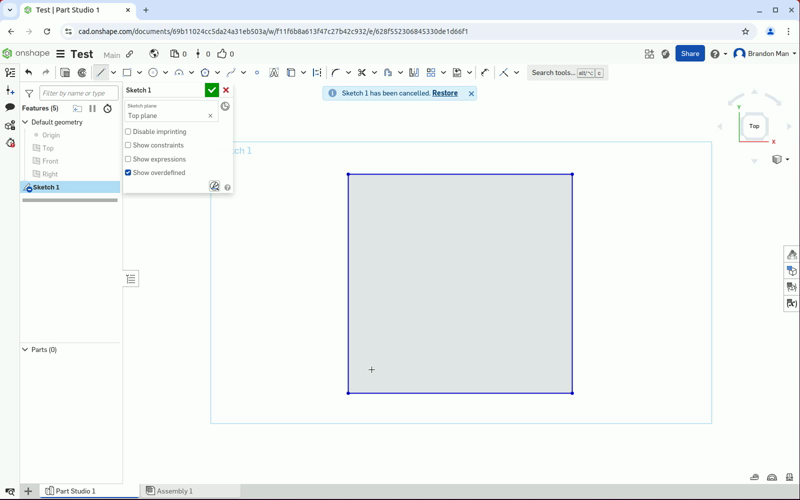
key_up(shift)
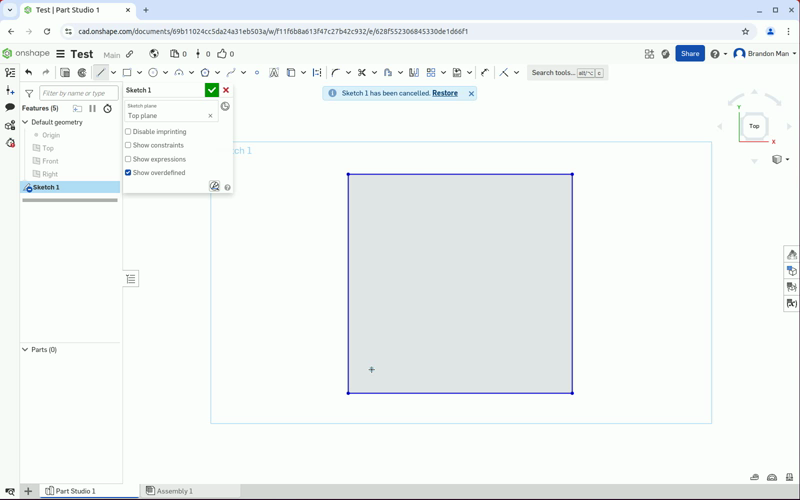
key_down(shift)
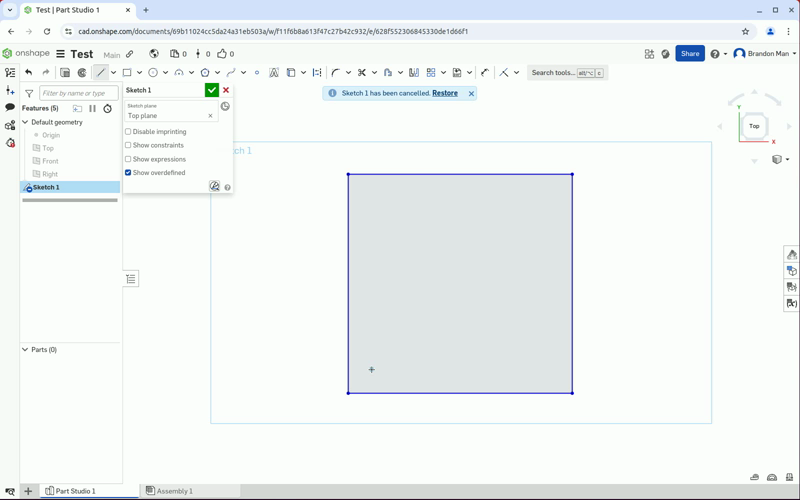
mouse_move(548, 369)
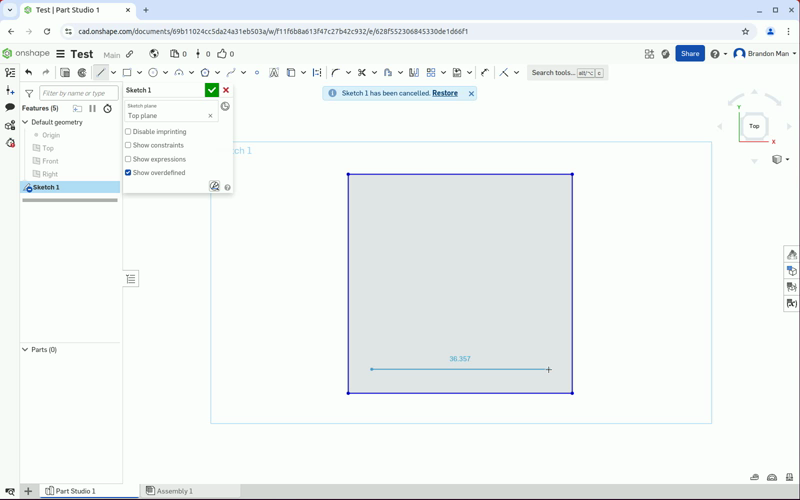
click(548, 369)
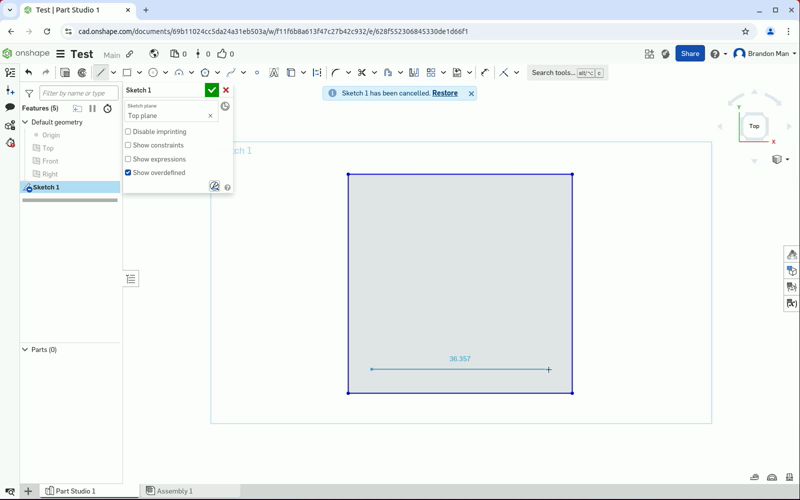
key_up(shift)
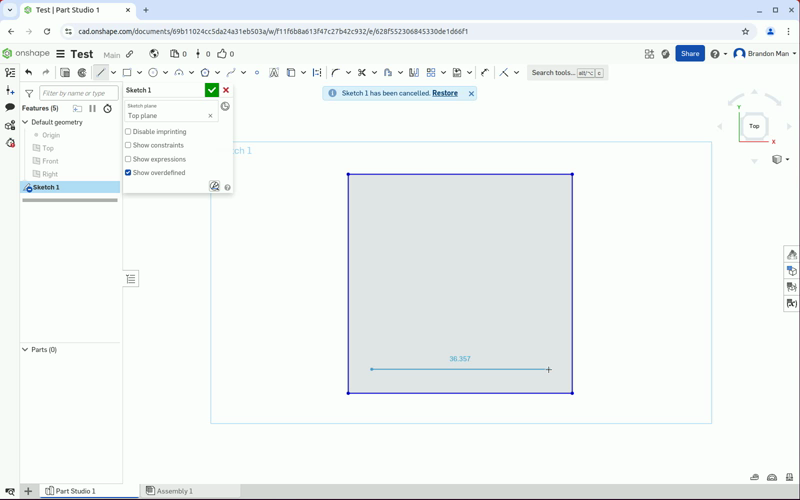
key_down(shift)
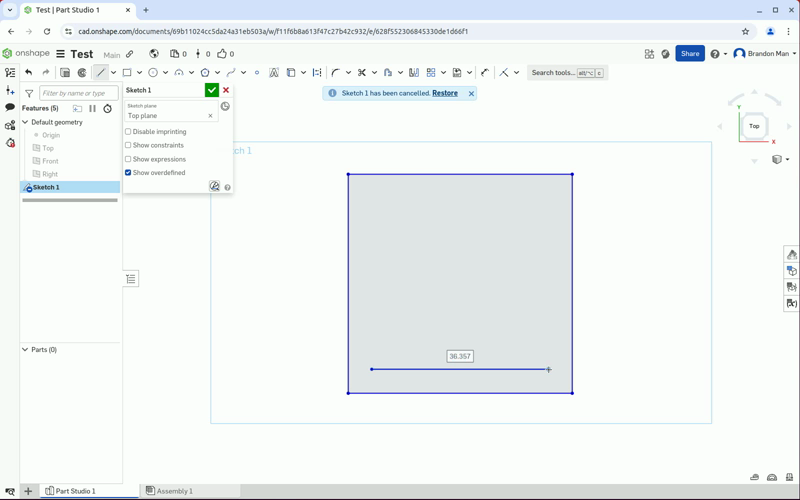
mouse_move(548, 199)
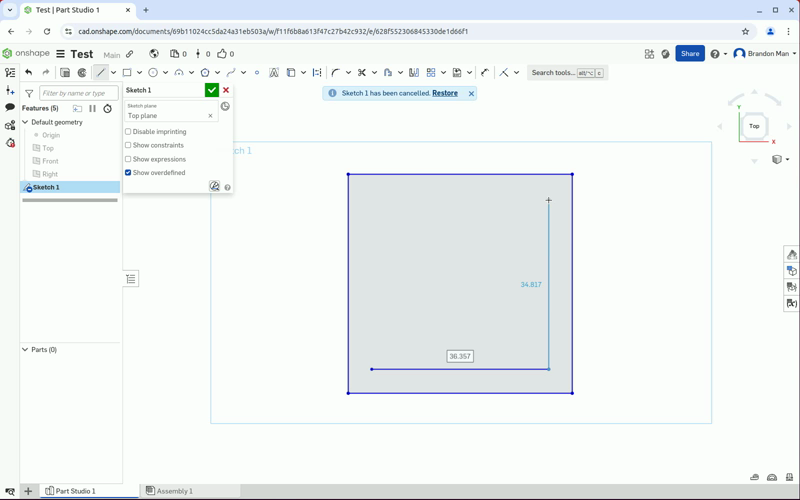
click(548, 199)
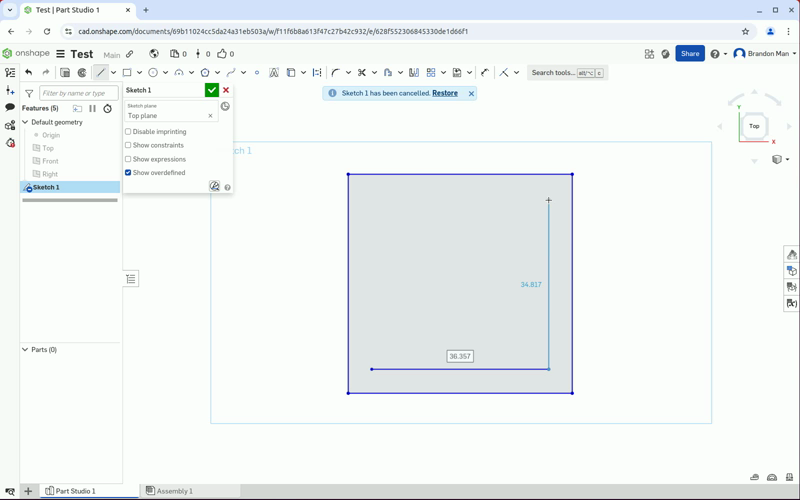
key_up(shift)
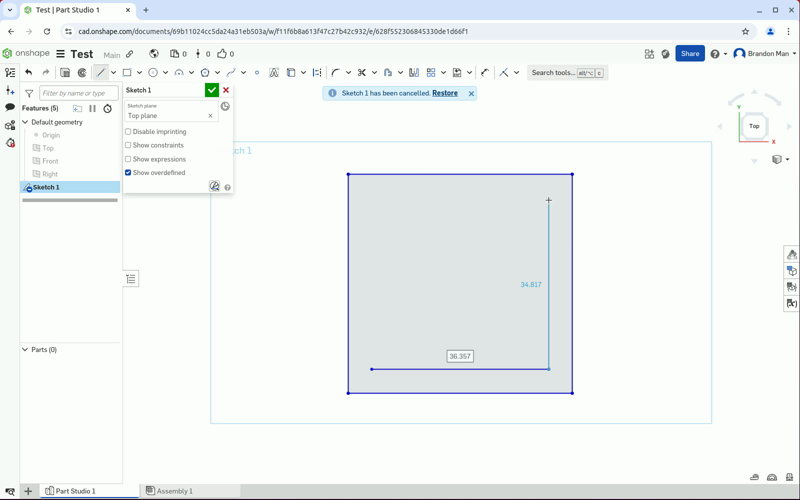
key_down(shift)
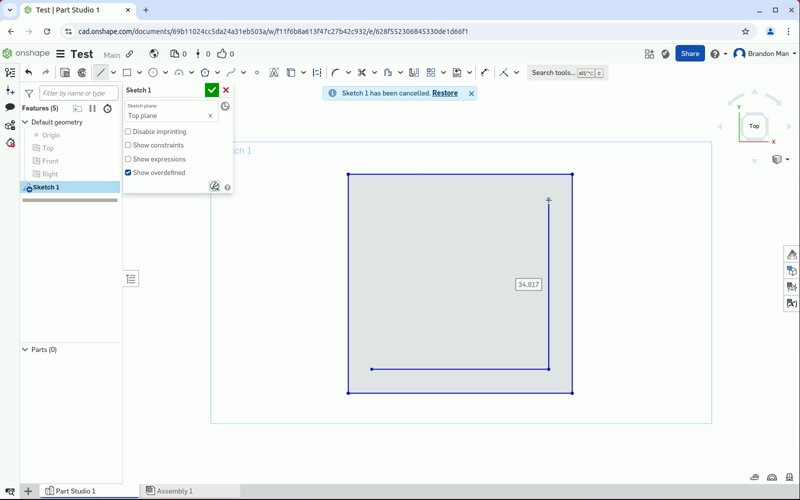
mouse_move(371, 199)
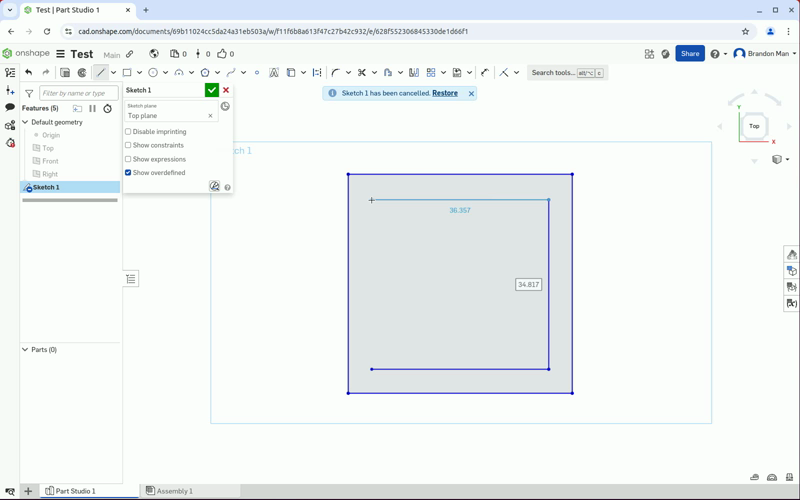
click(371, 199)
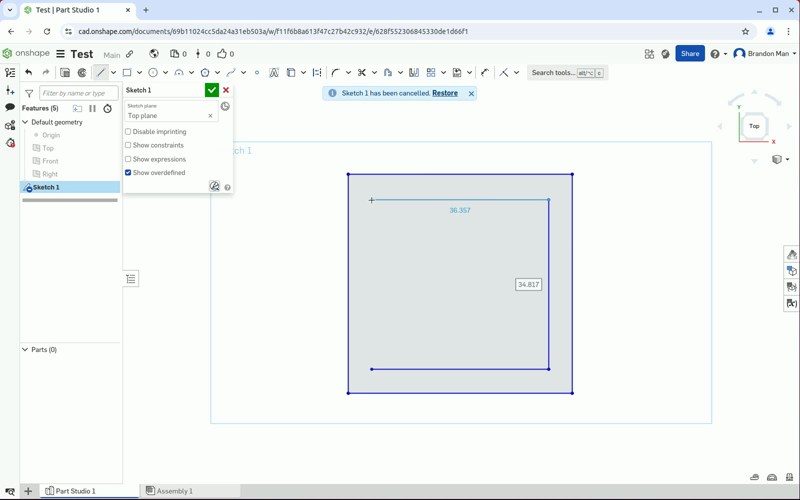
key_up(shift)
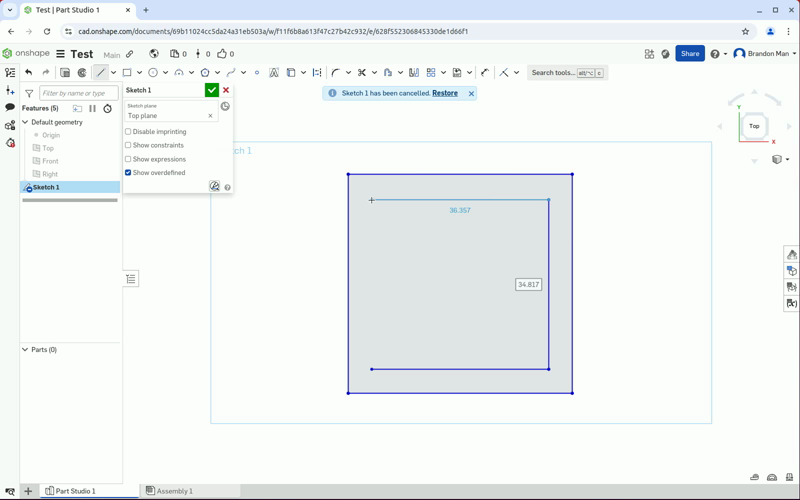
key_down(shift)
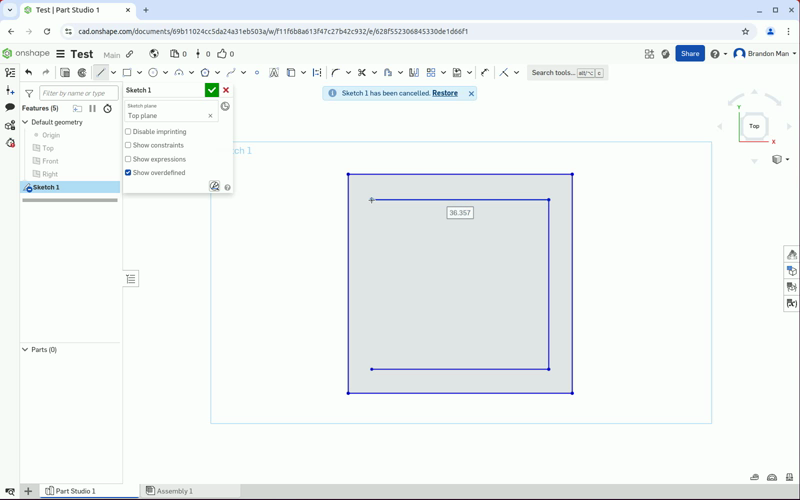
mouse_move(371, 369)
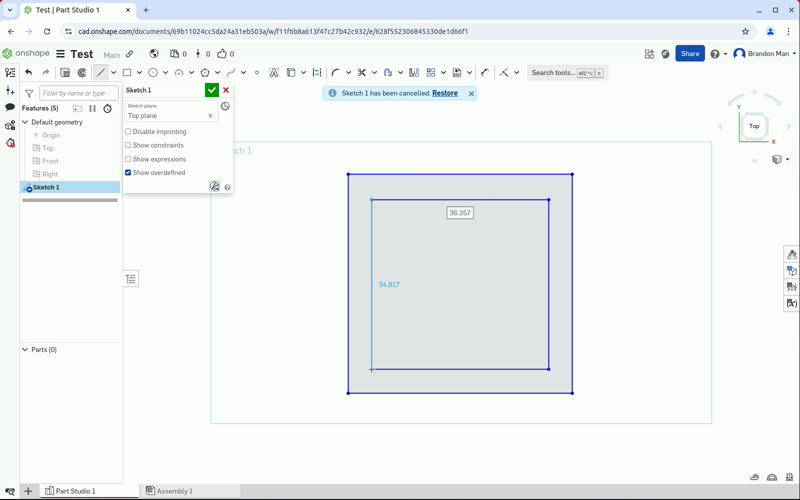
key_up(shift)
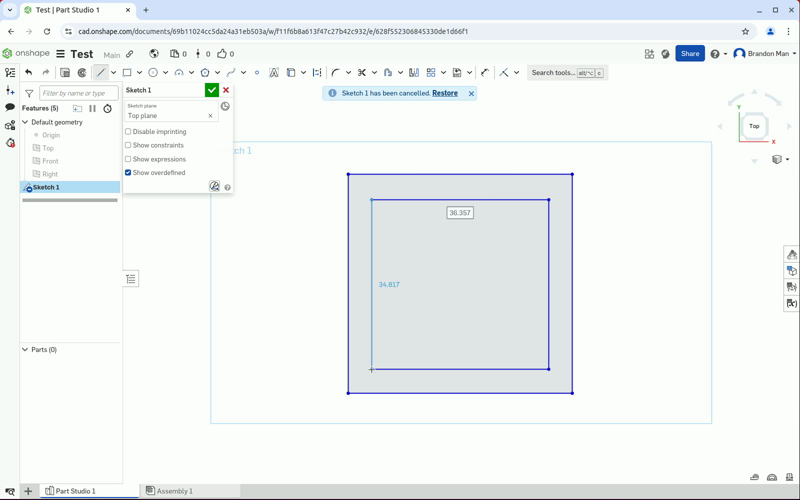
click(371, 369)
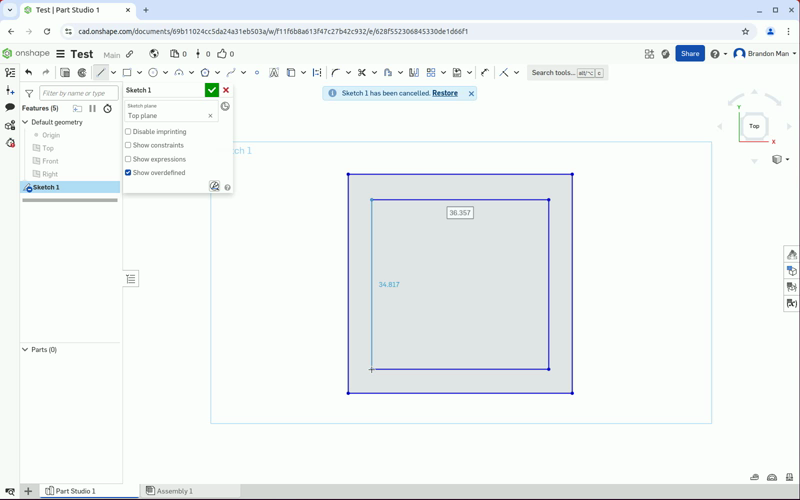
key(esc)
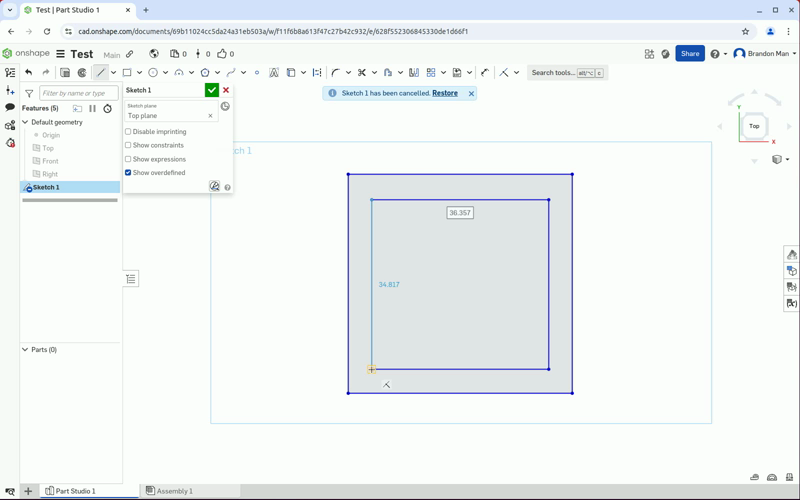
mouse_move(508, 186)
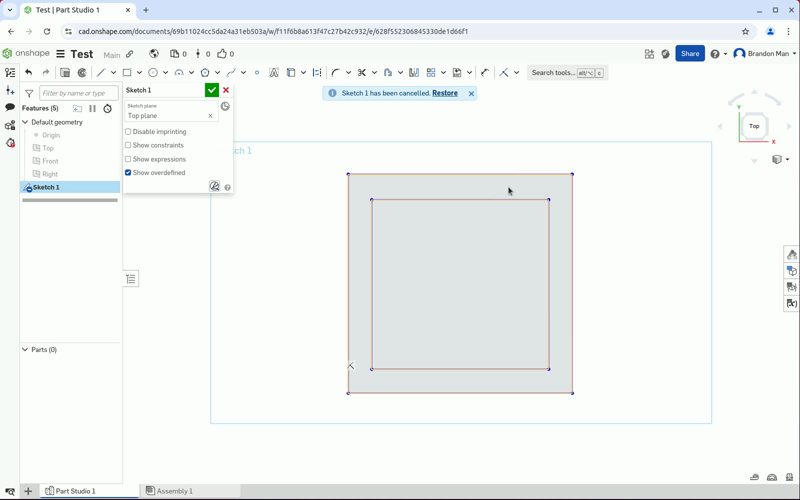
click(508, 186)
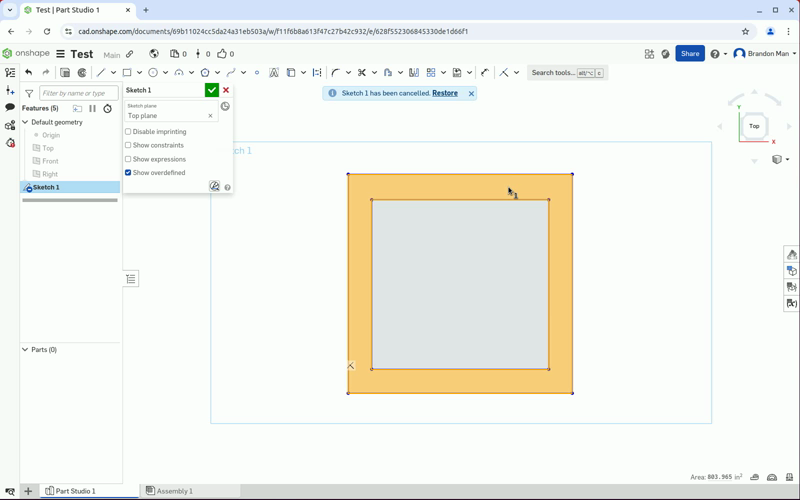
mouse_move(73, 352)
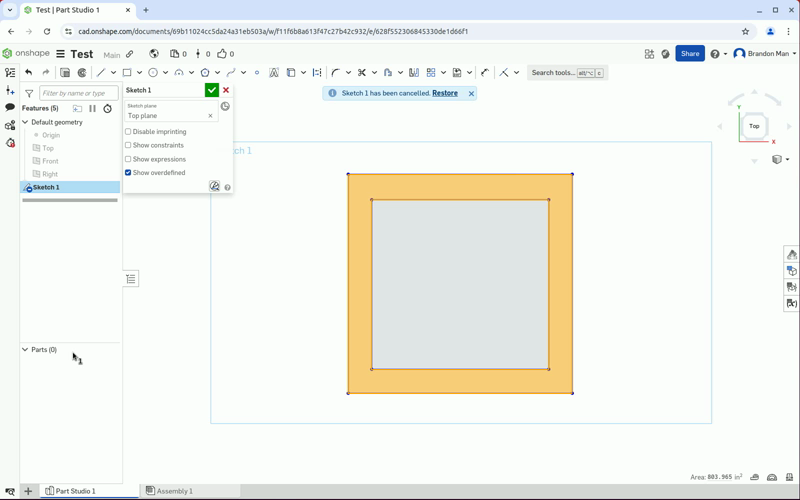
key(shift+y)
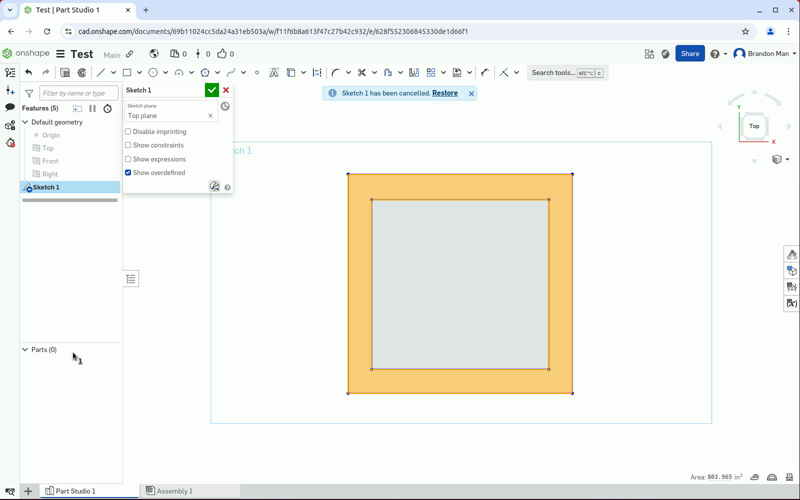
key(shift+e)
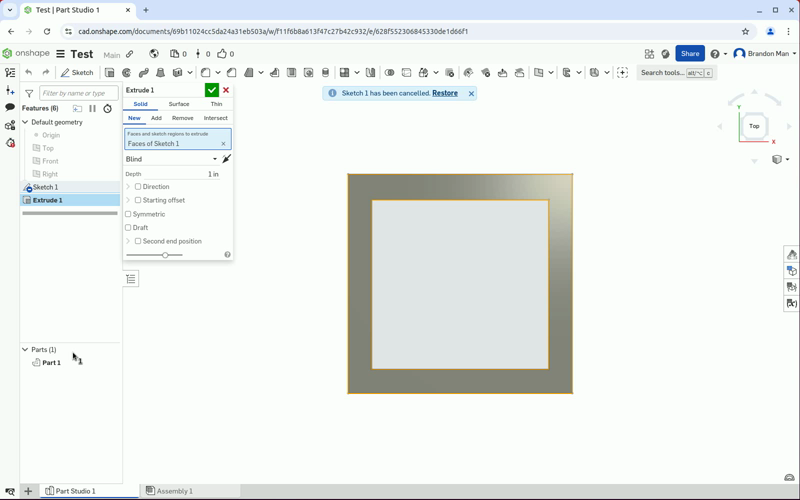
mouse_move(143, 106)
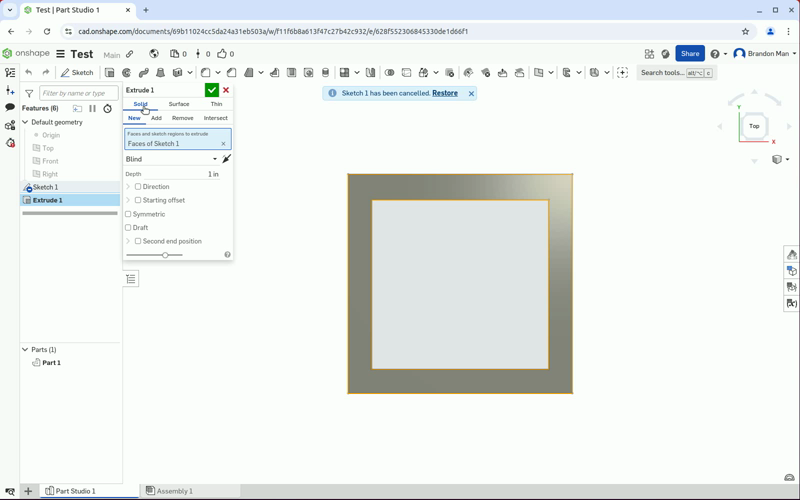
click(143, 106)
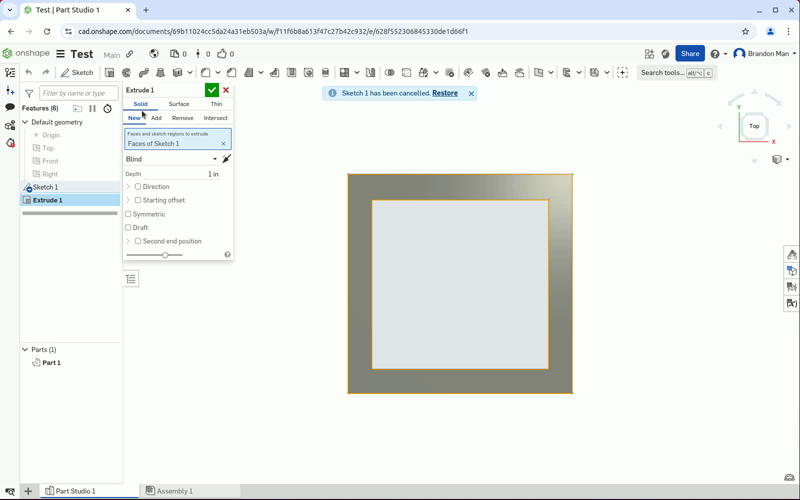
mouse_move(137, 120)
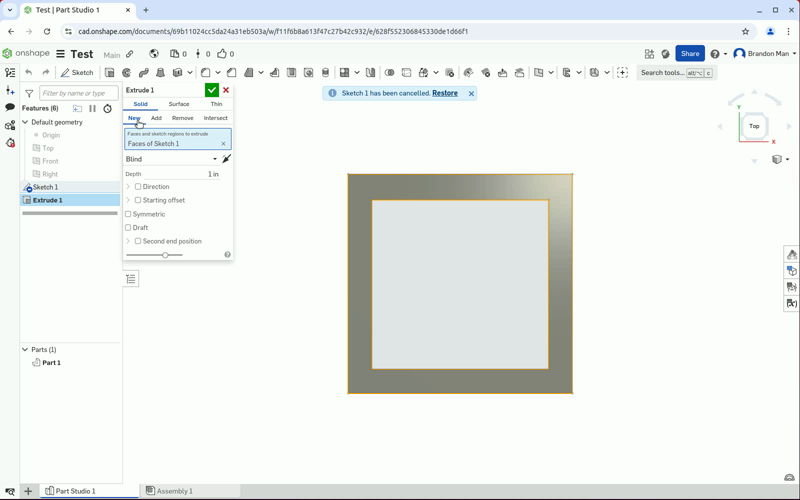
click(137, 120)
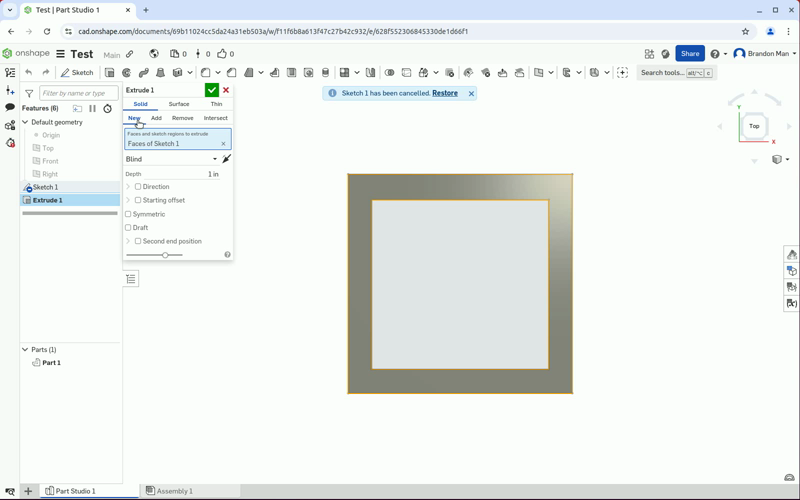
key(tab, 4)
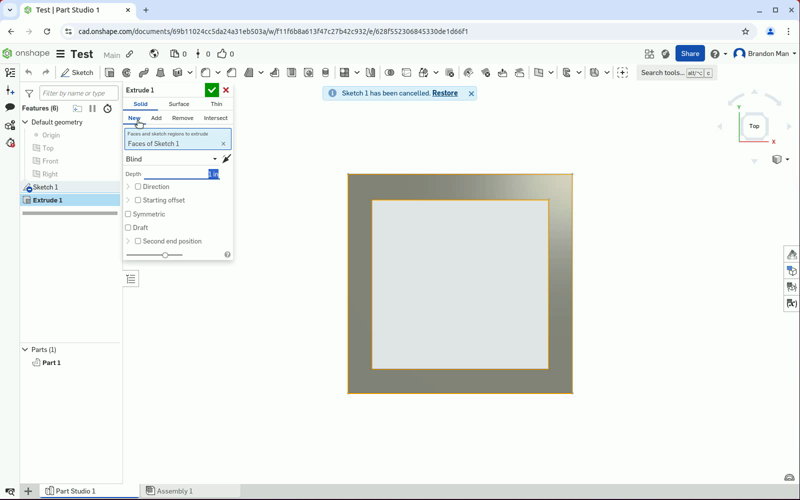
text(-1.926)
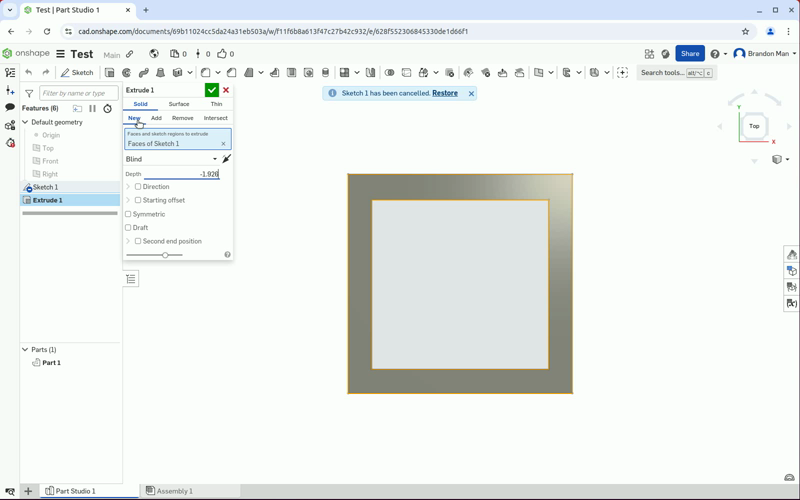
key(enter)
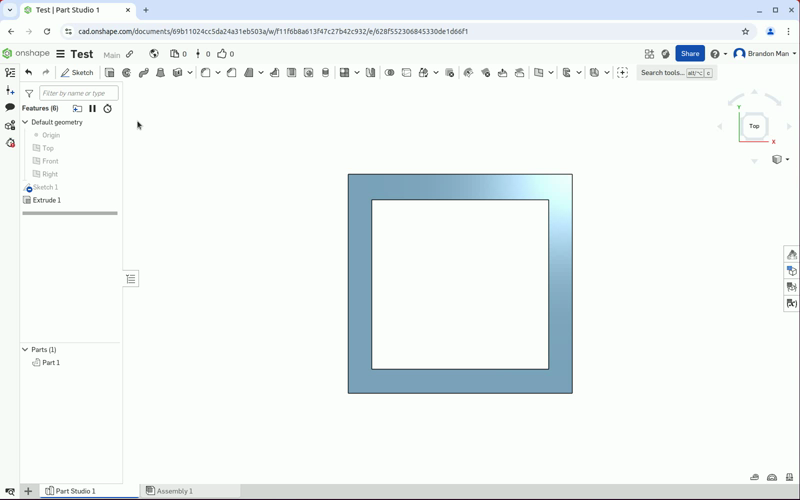
key(shift+h)
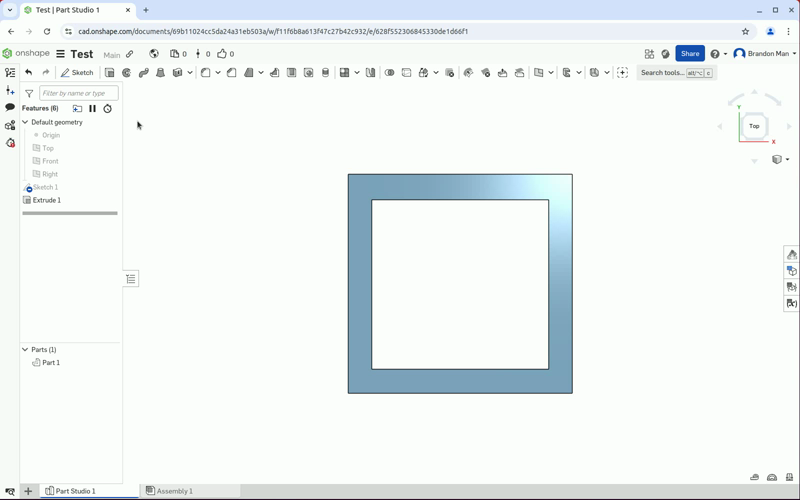
key(shift+h)
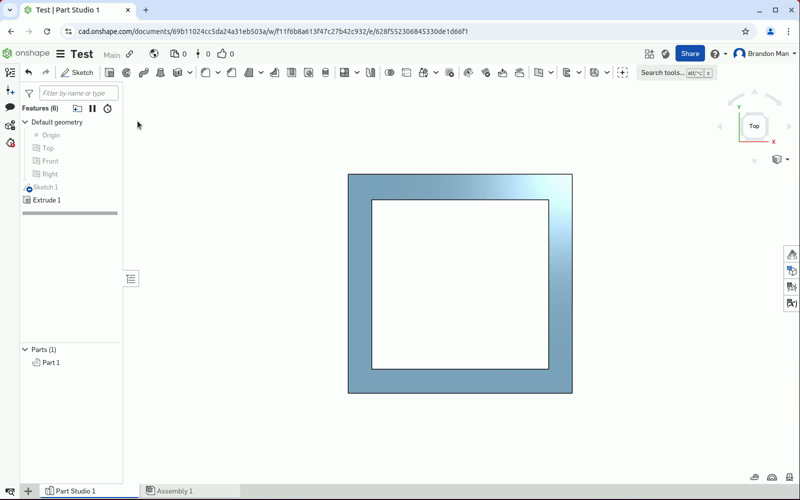
mouse_move(73, 189)
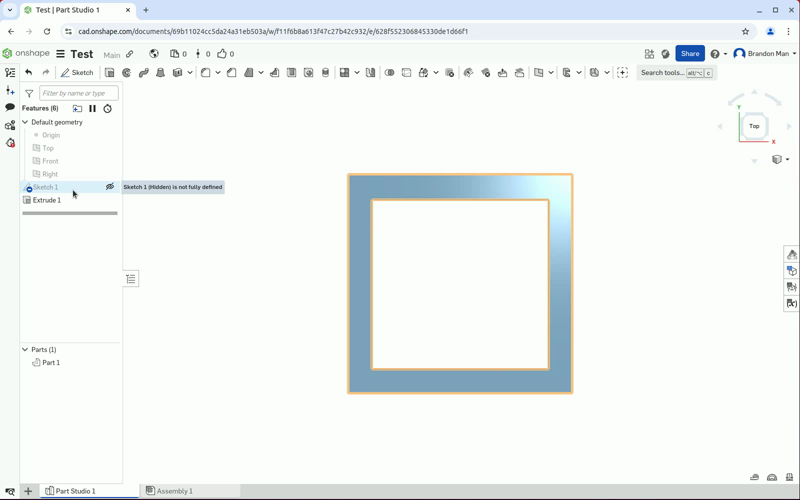
click(73, 189)
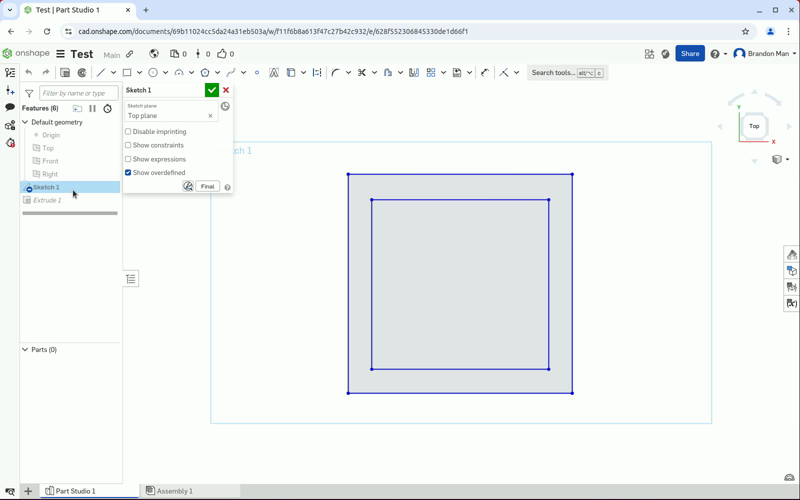
mouse_move(229, 92)
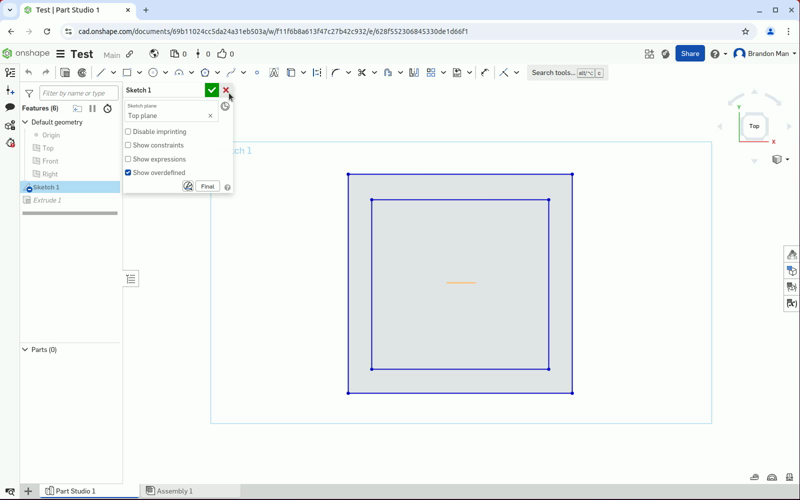
click(229, 92)
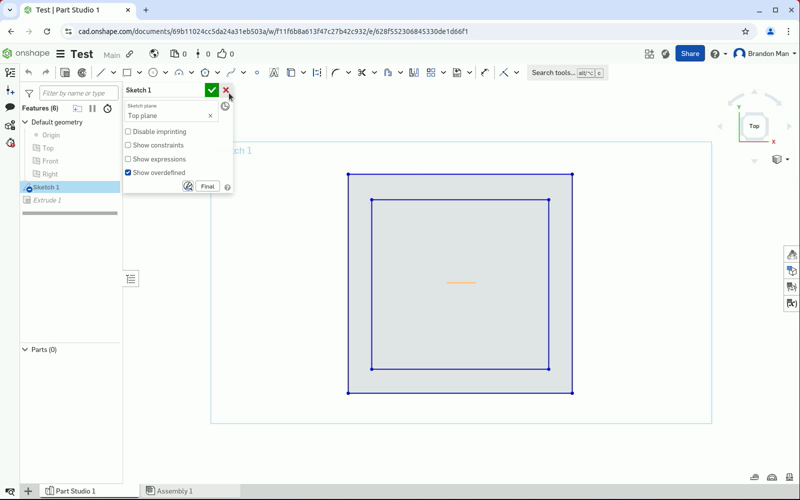
key(shift+s)
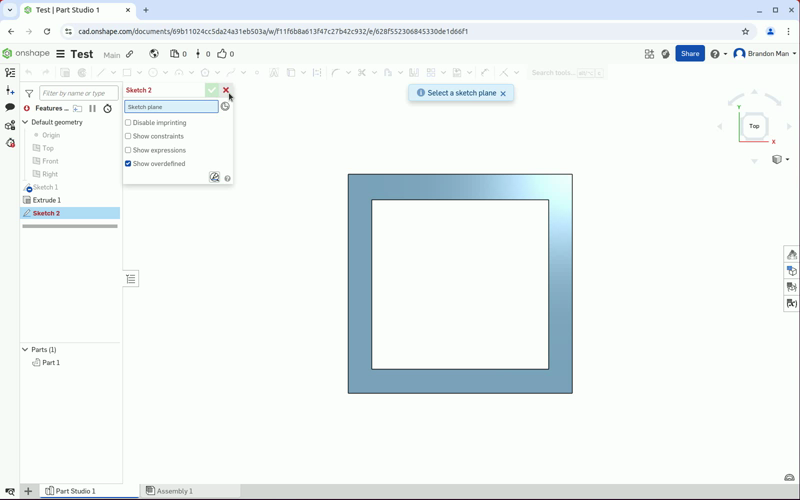
mouse_move(73, 150)
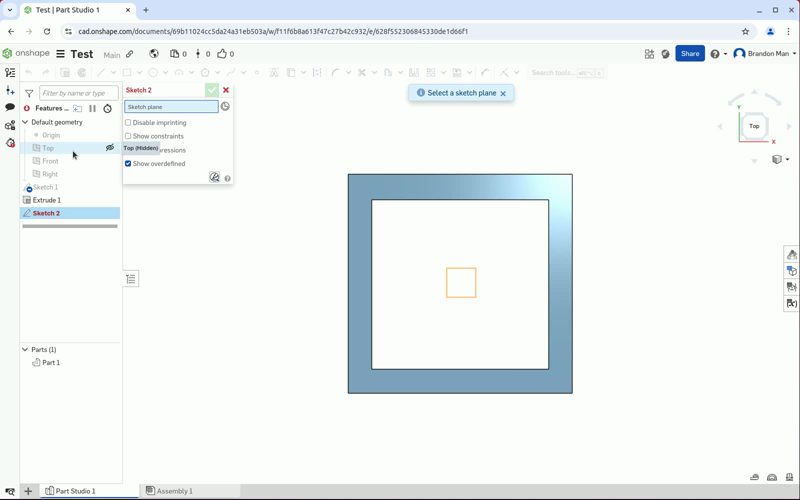
click(73, 150)
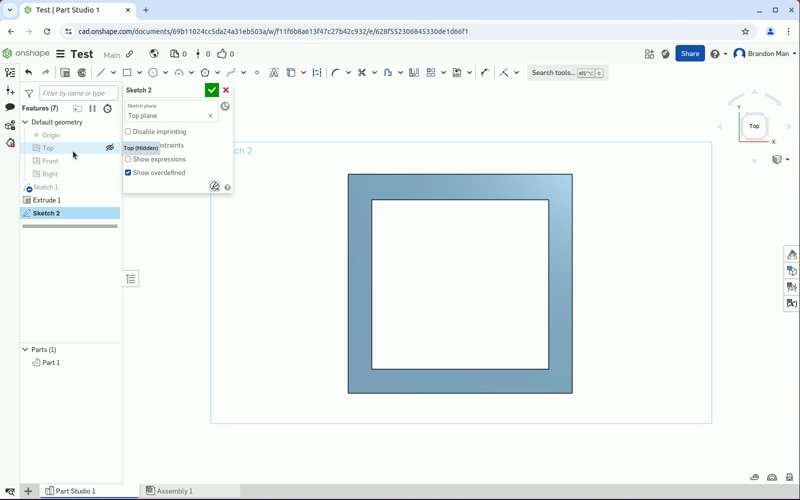
mouse_move(73, 352)
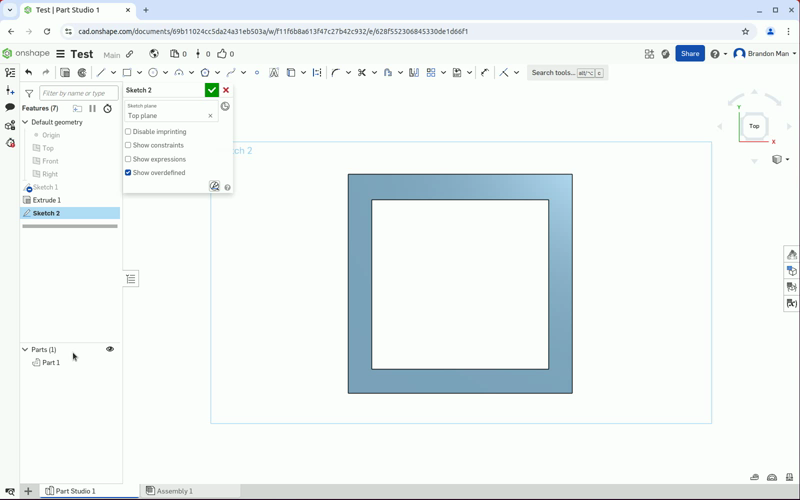
key(y)
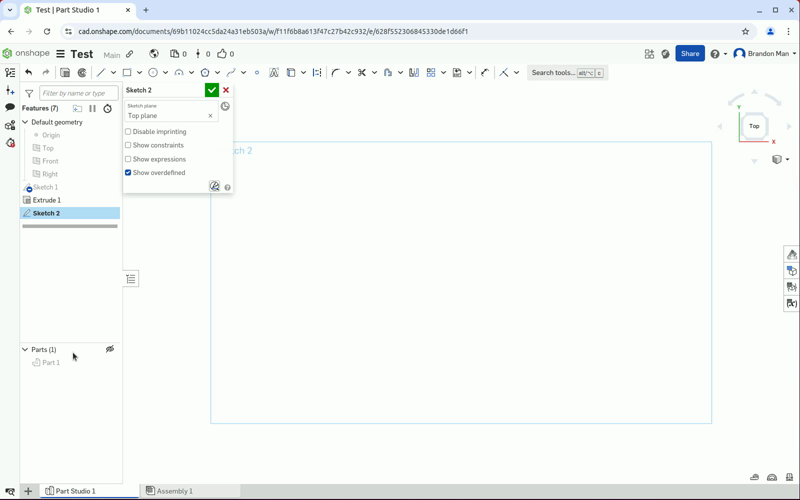
key(l)
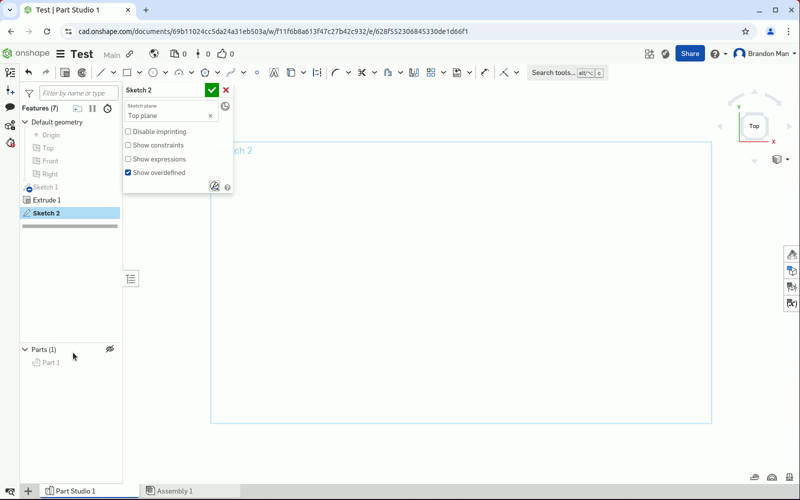
key_down(shift)
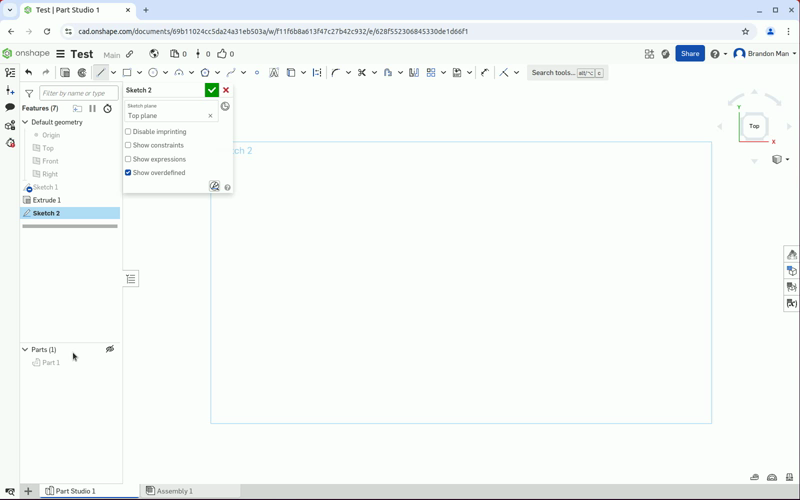
mouse_move(370, 368)
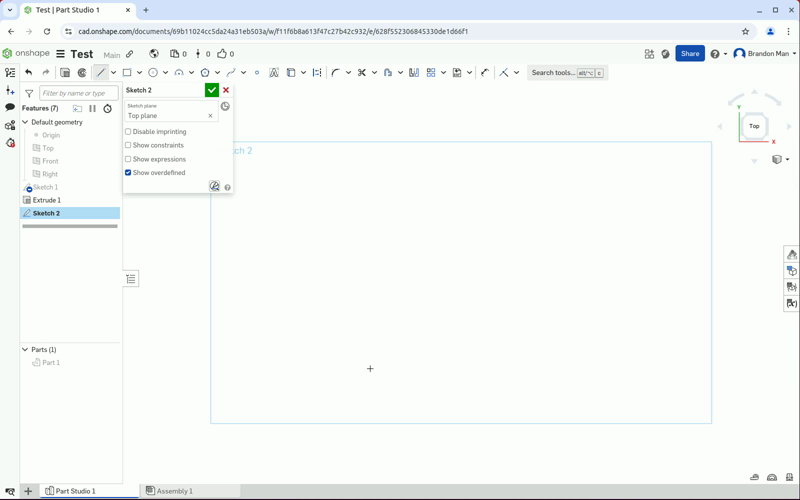
click(370, 368)
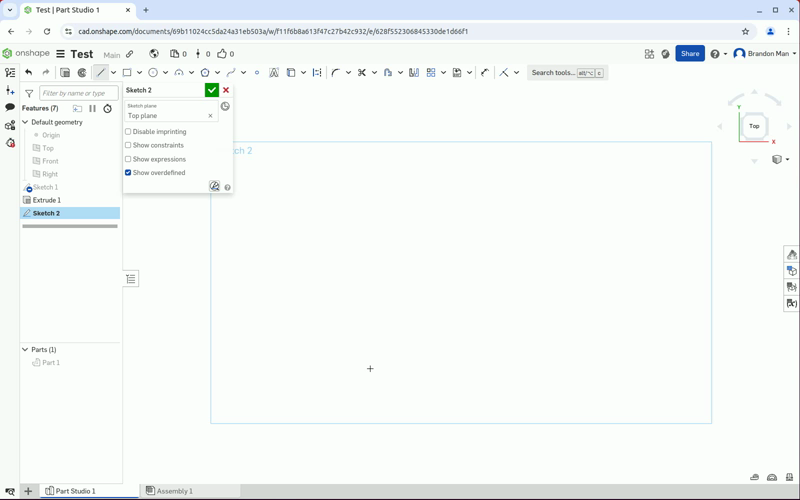
key_up(shift)
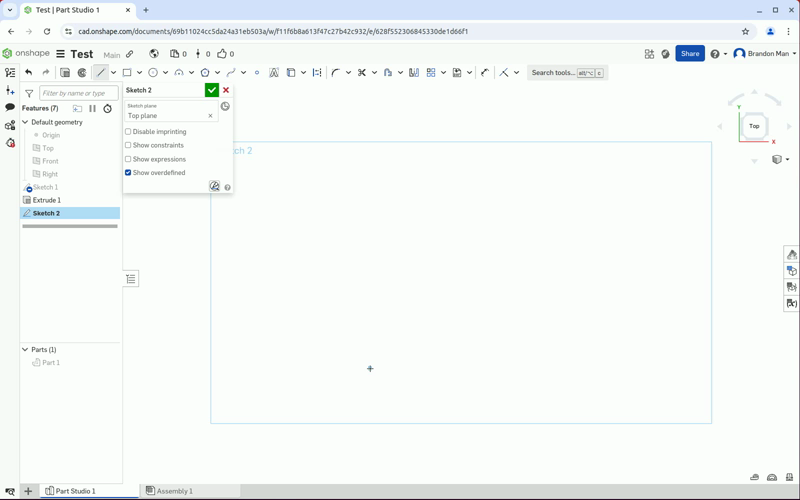
key_down(shift)
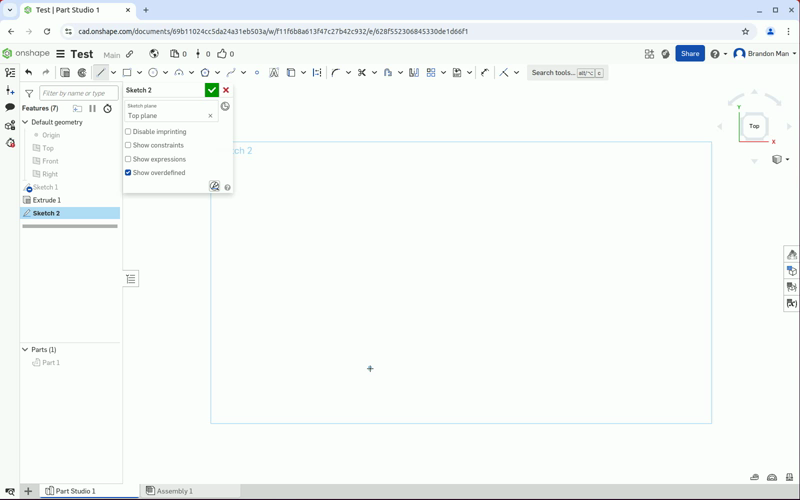
mouse_move(549, 368)
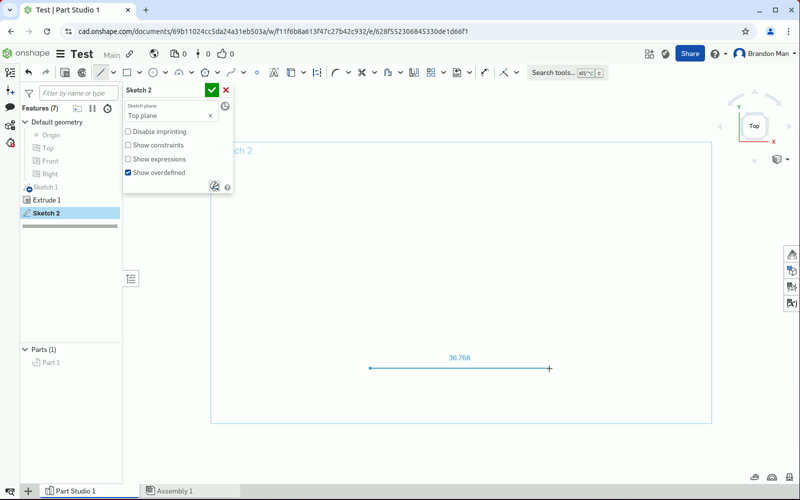
click(549, 368)
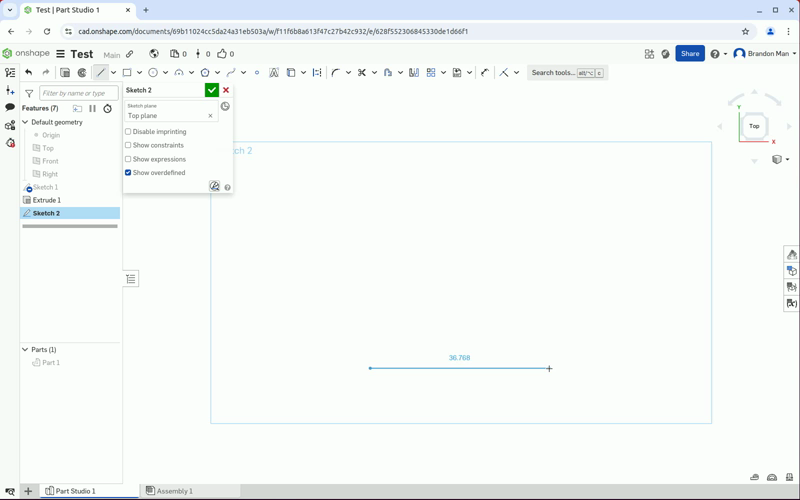
key_up(shift)
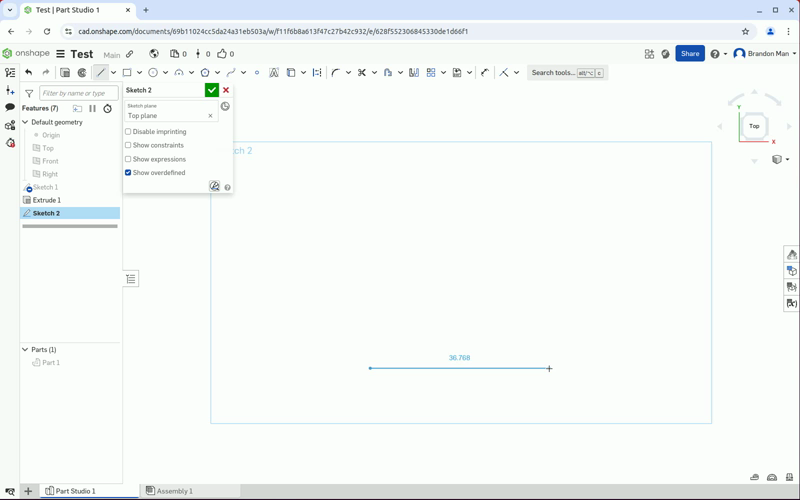
key_down(shift)
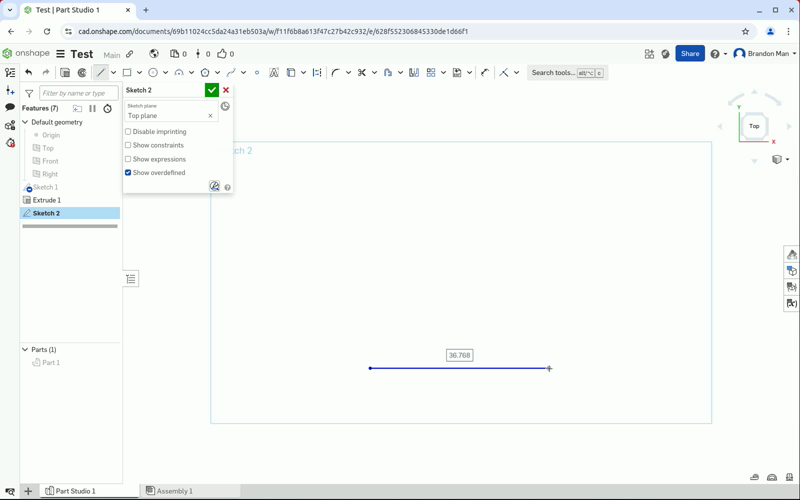
mouse_move(549, 199)
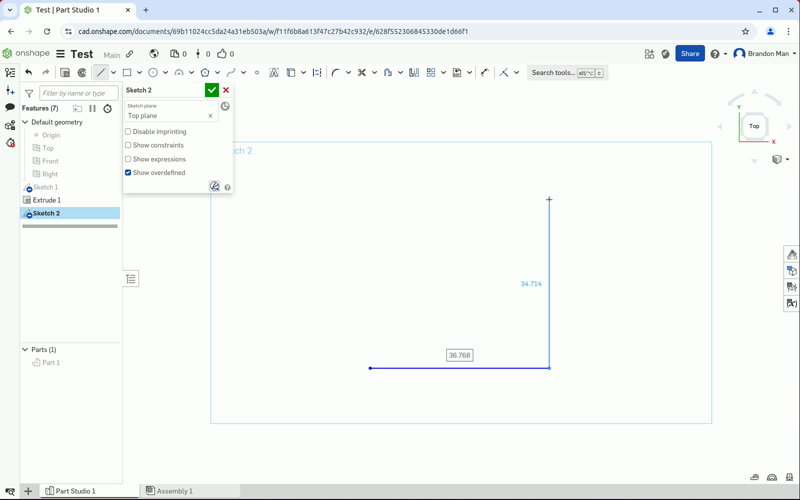
click(549, 199)
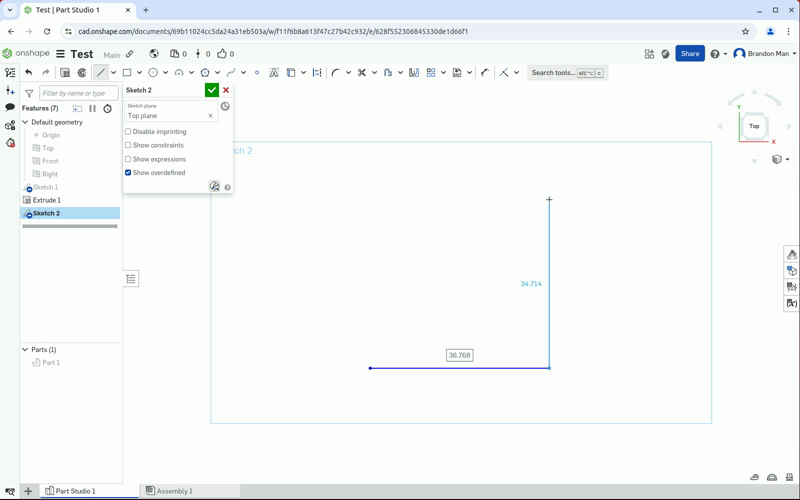
key_up(shift)
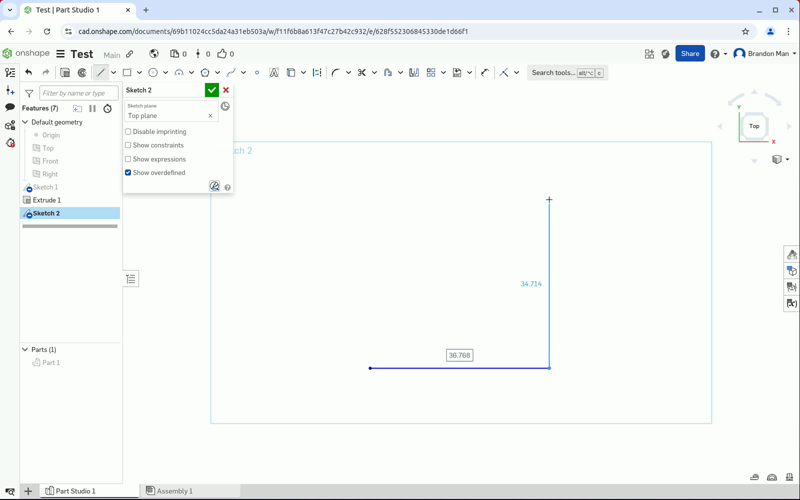
key_down(shift)
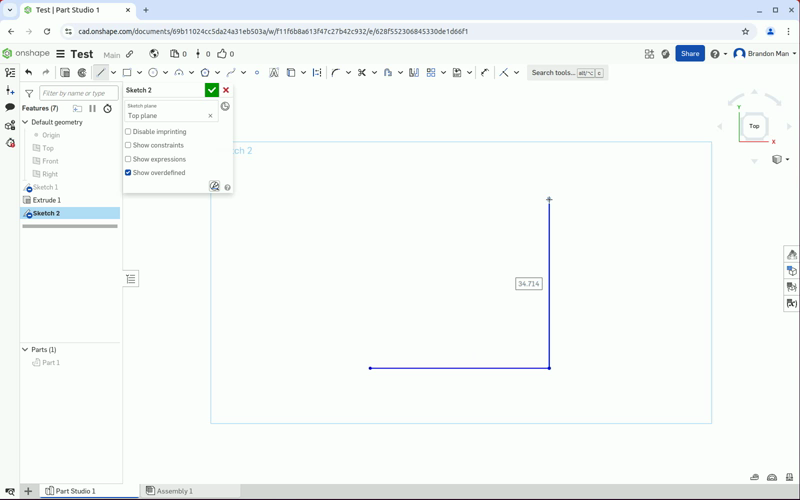
mouse_move(370, 199)
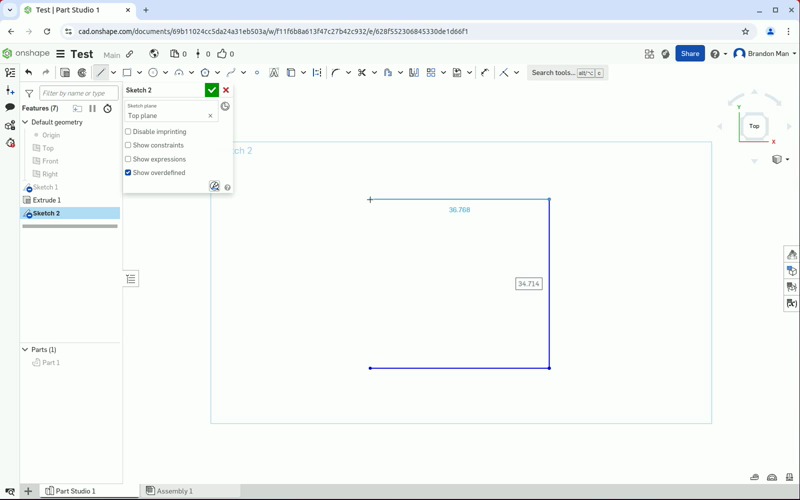
click(370, 199)
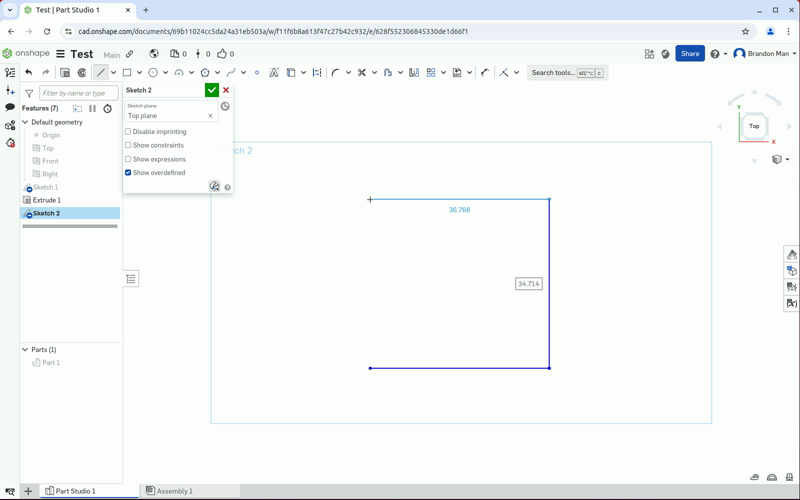
key_up(shift)
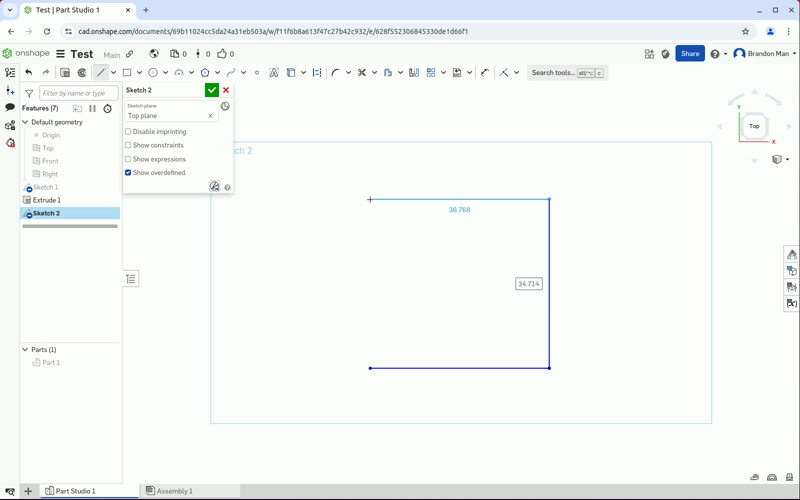
key_down(shift)
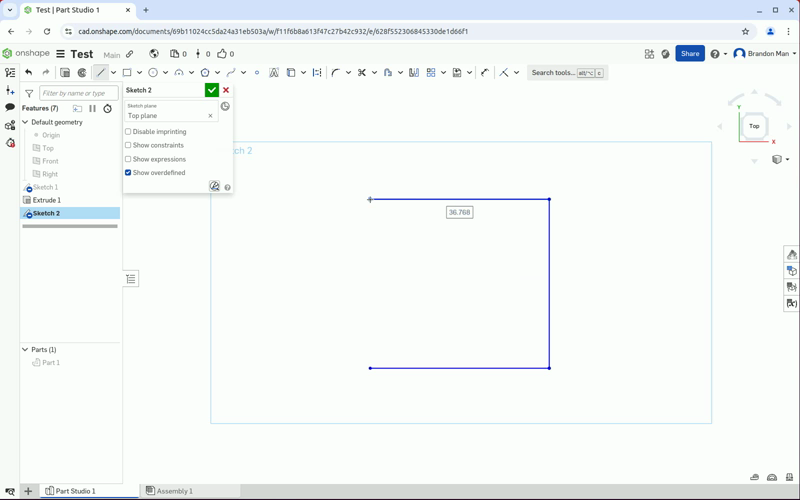
mouse_move(370, 368)
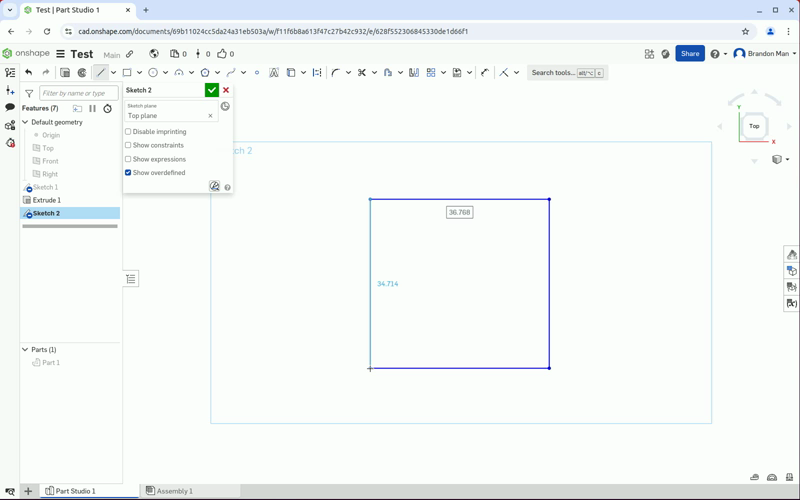
key_up(shift)
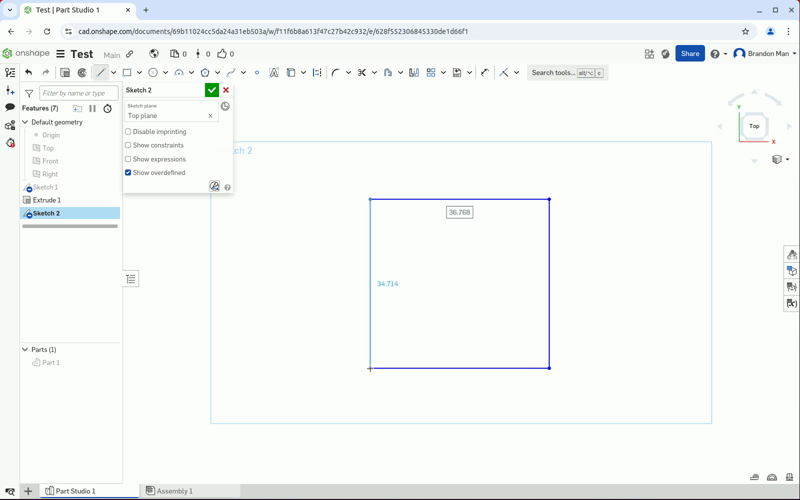
click(370, 368)
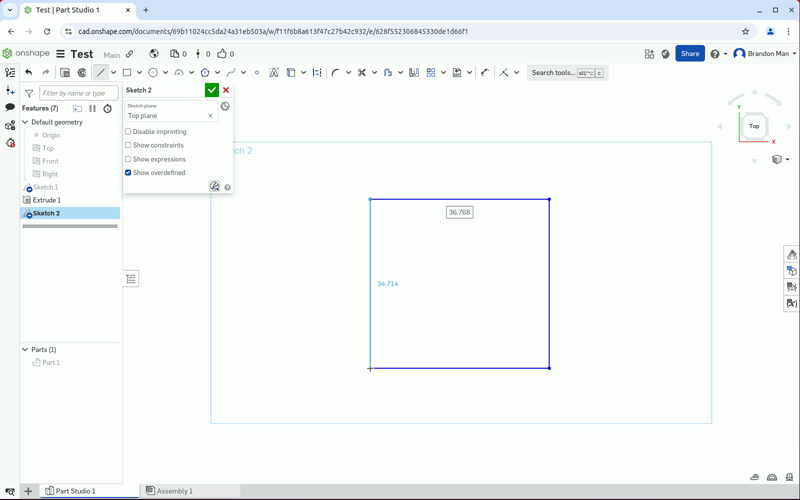
key(esc)
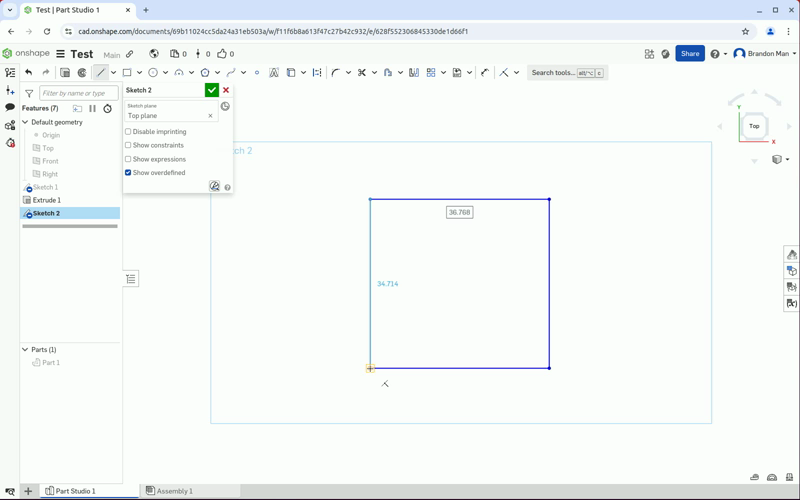
mouse_move(505, 296)
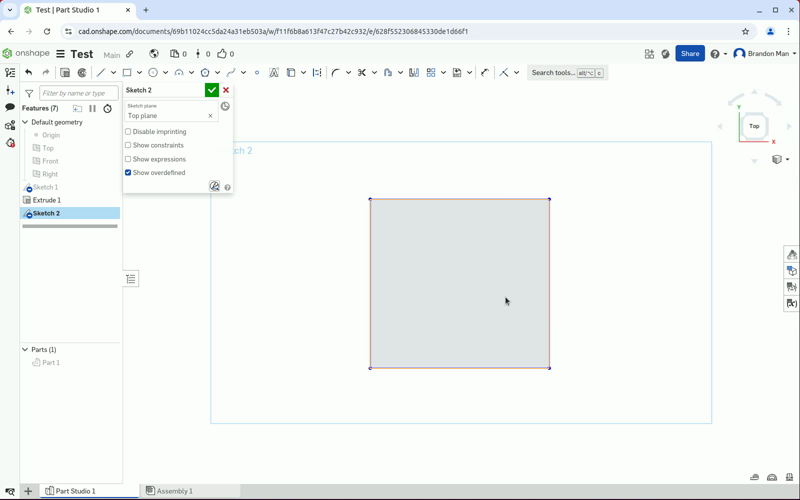
click(505, 296)
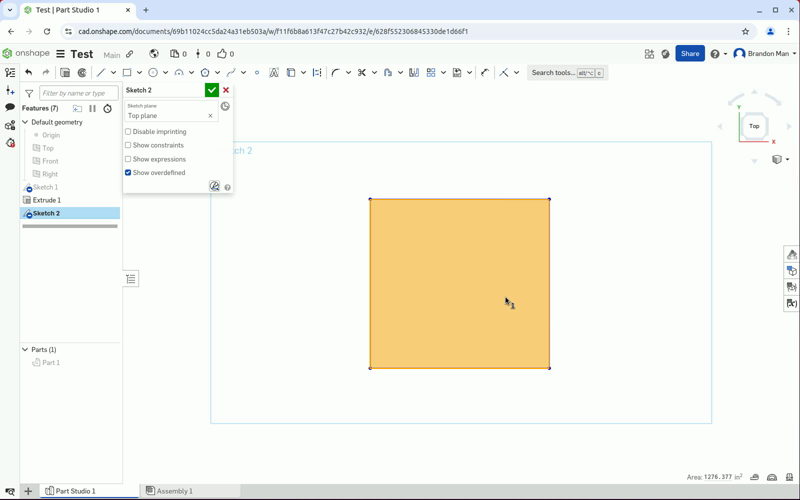
mouse_move(73, 352)
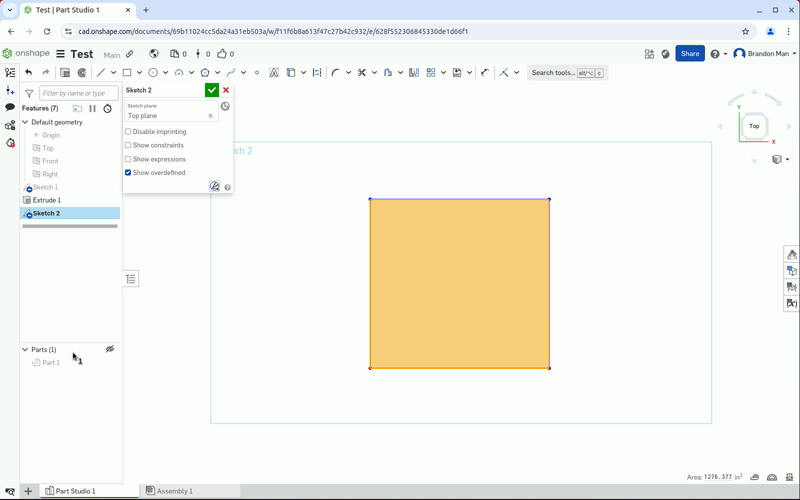
key(shift+y)
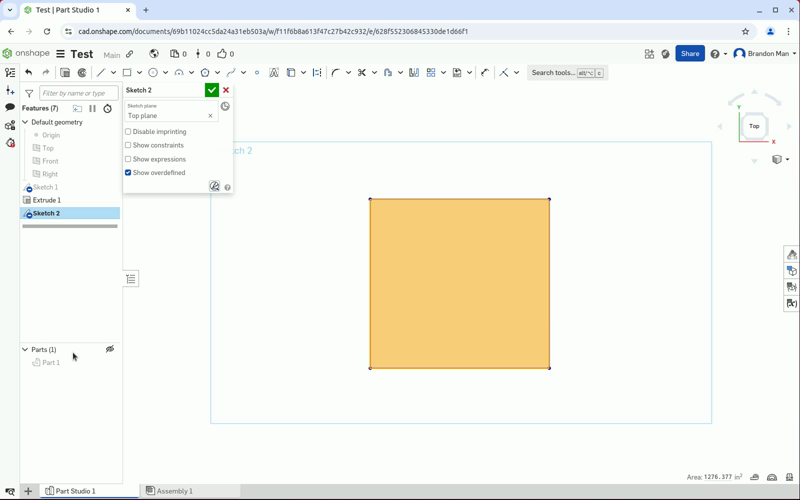
key(shift+e)
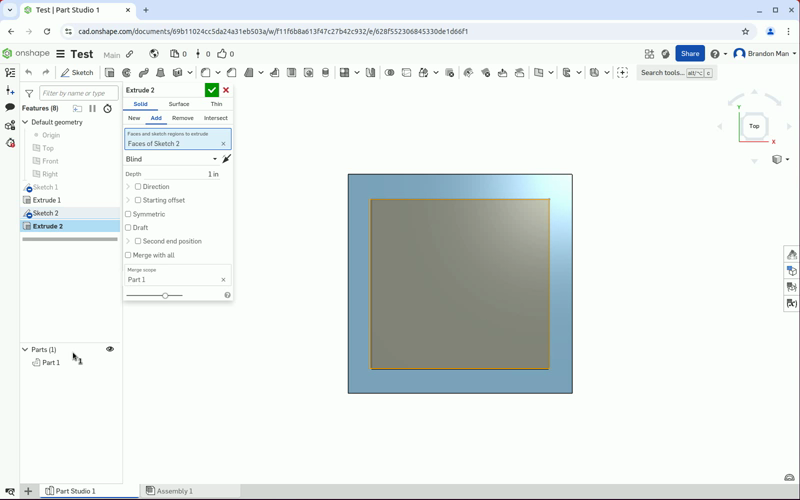
mouse_move(143, 106)
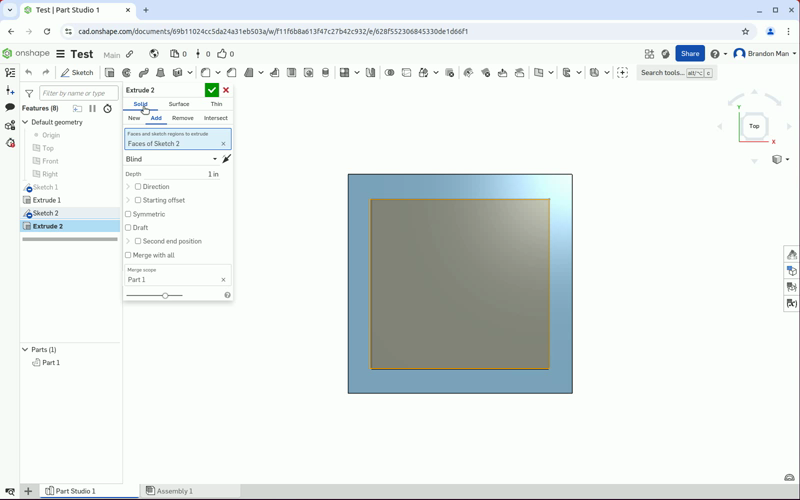
click(143, 106)
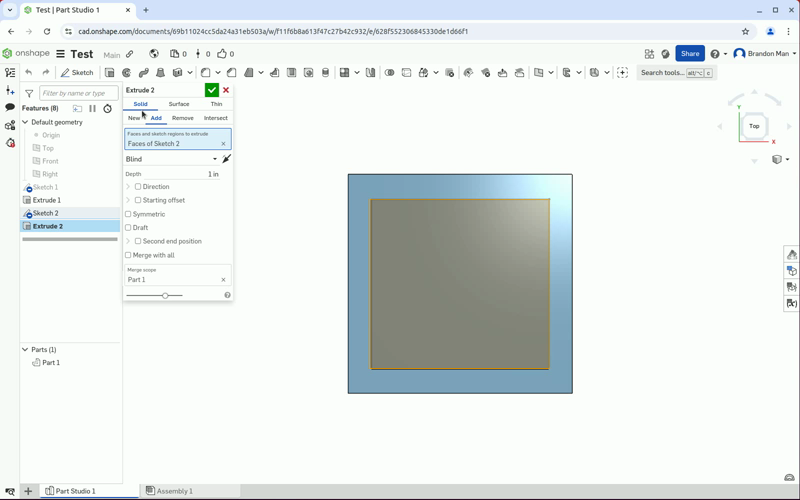
mouse_move(137, 120)
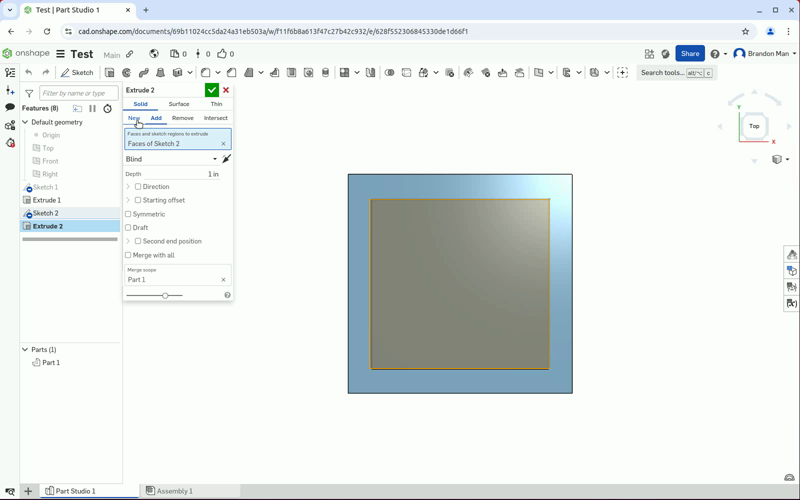
click(137, 120)
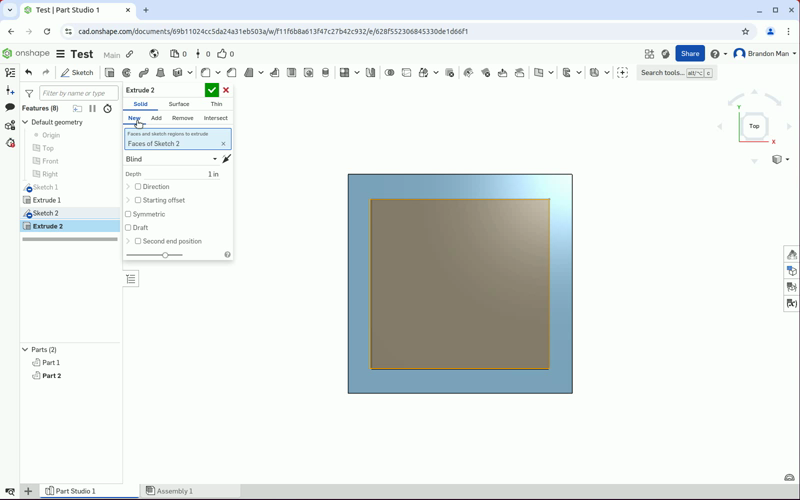
key(tab, 4)
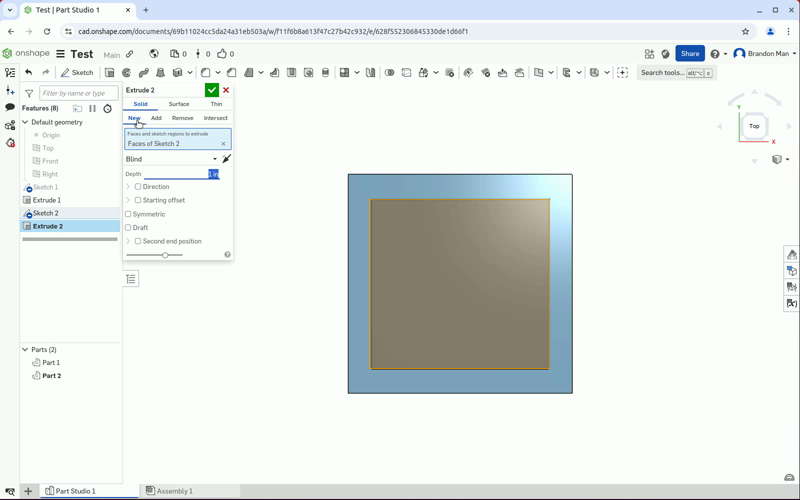
text(-1.926)
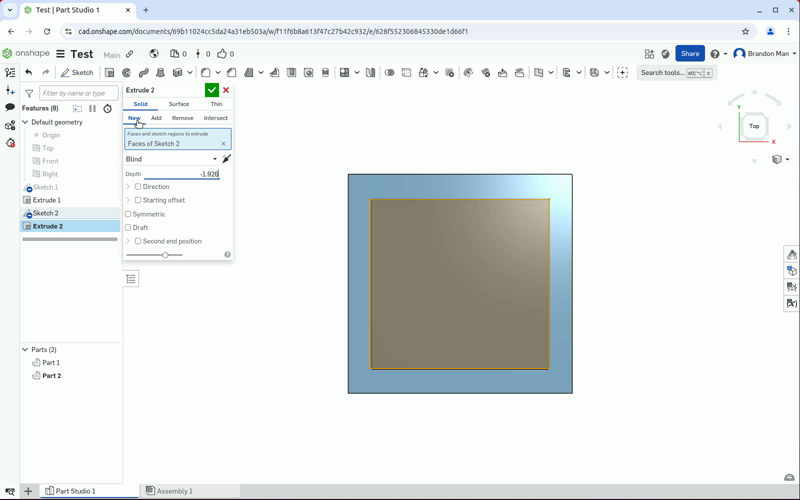
key(enter)
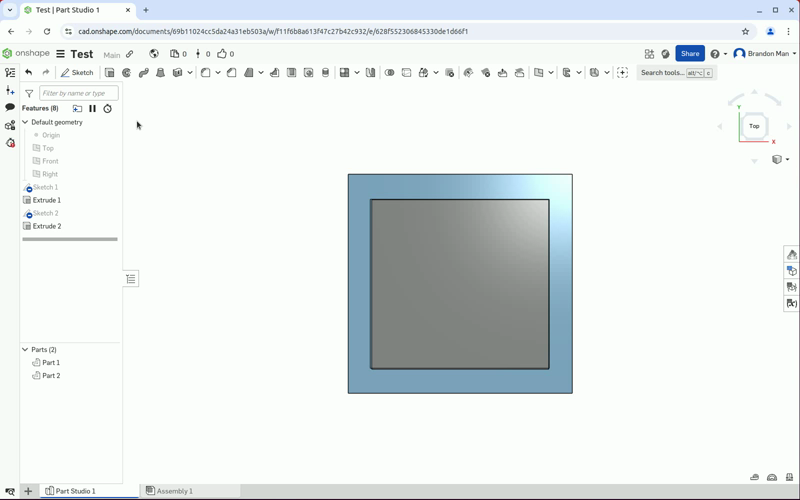
key(shift+h)
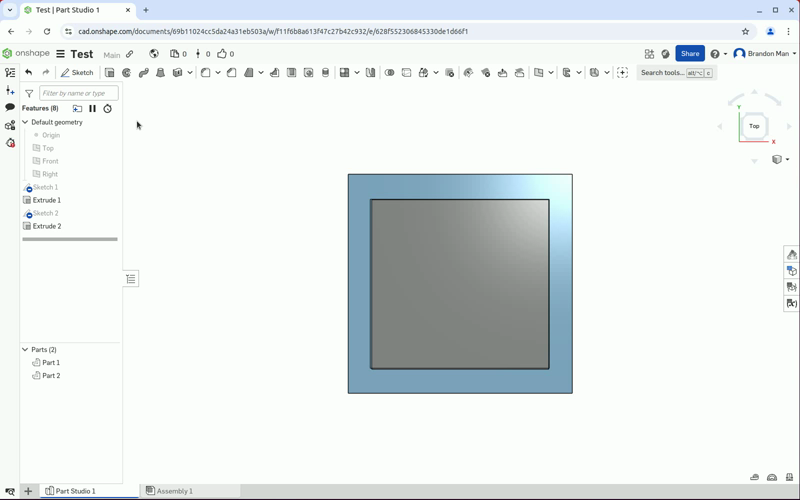
key(shift+h)
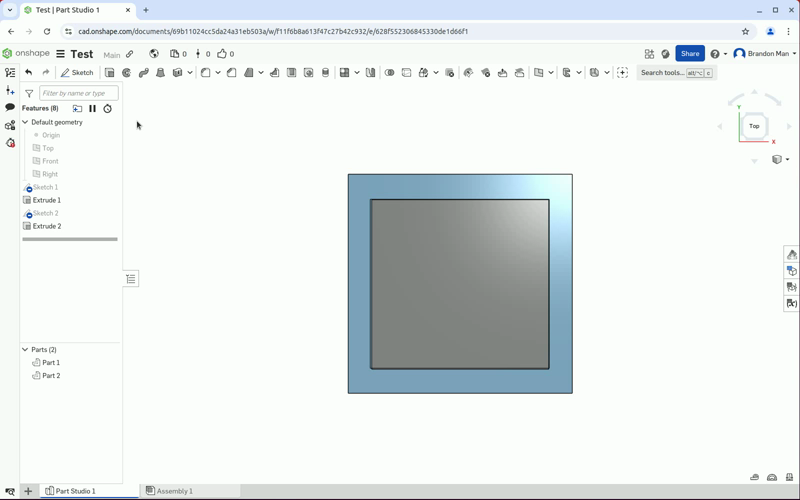
mouse_move(73, 189)
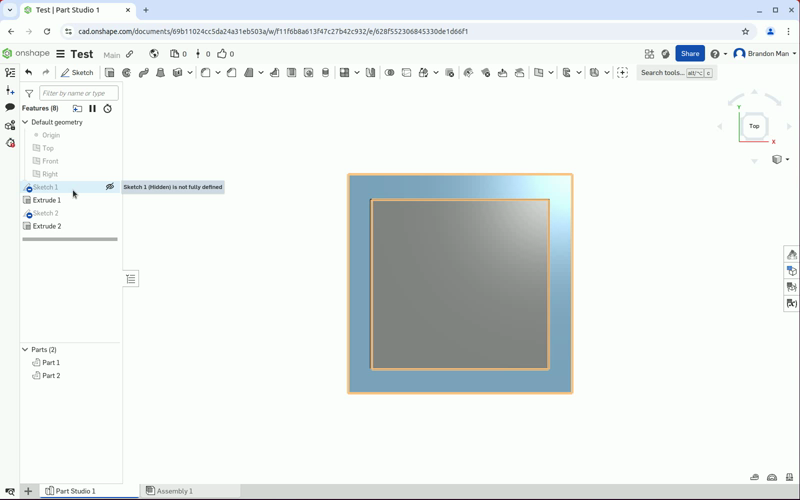
click(73, 189)
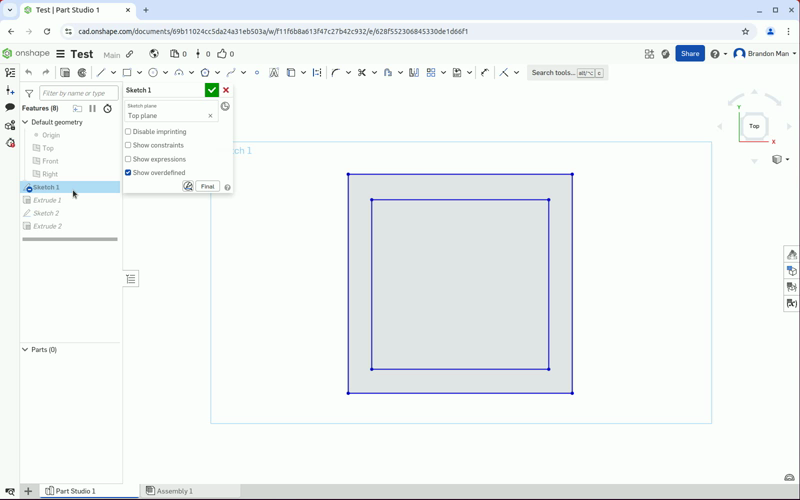
mouse_move(229, 92)
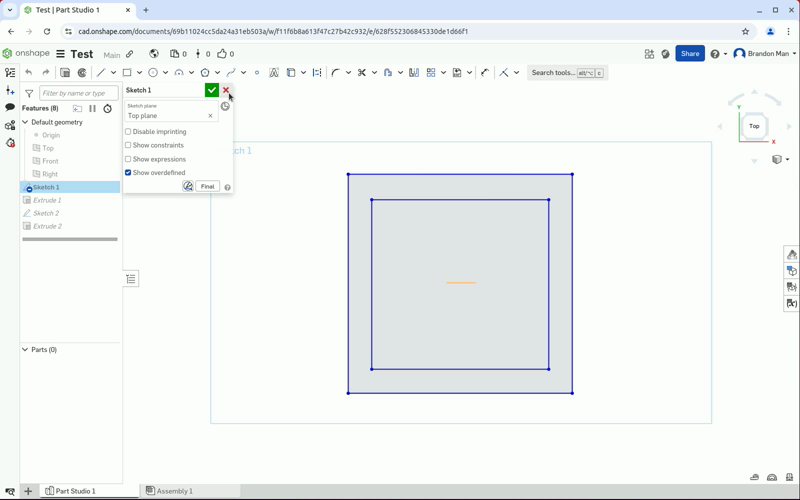
click(229, 92)
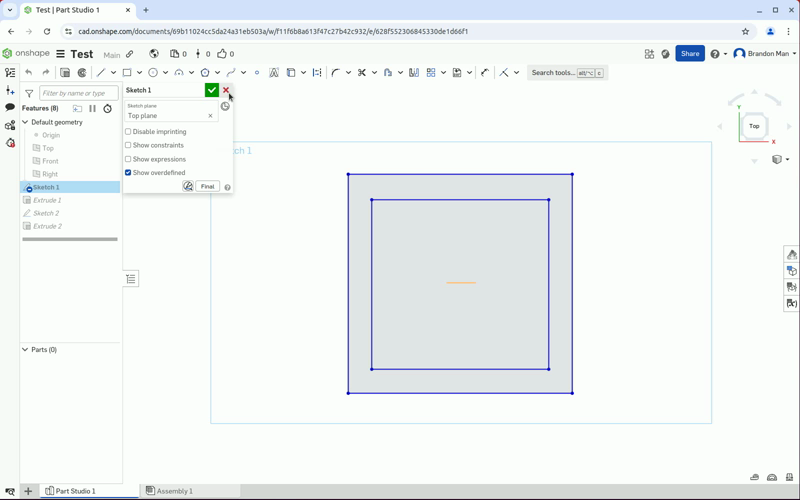
key(shift+s)
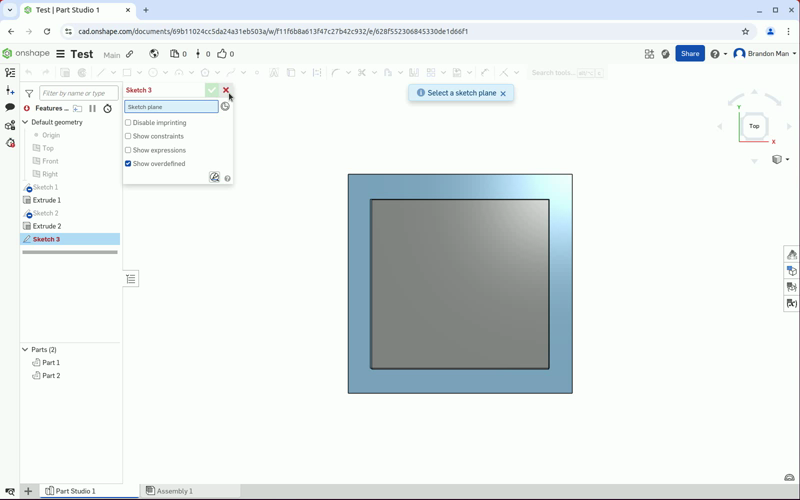
mouse_move(73, 150)
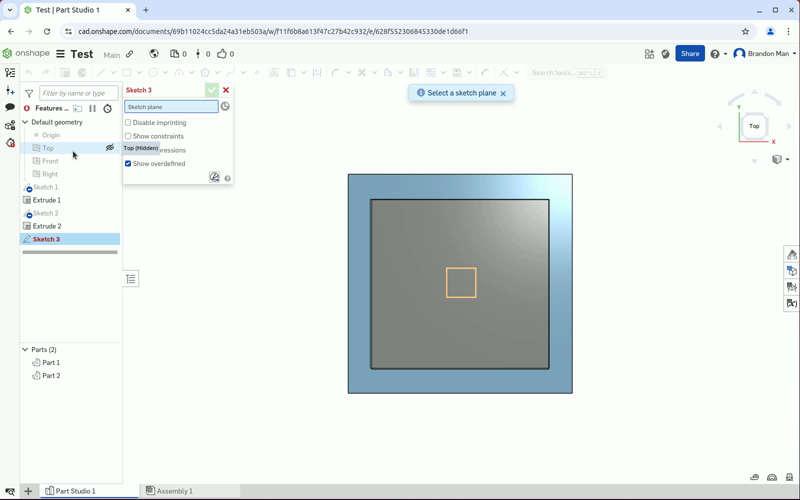
click(73, 150)
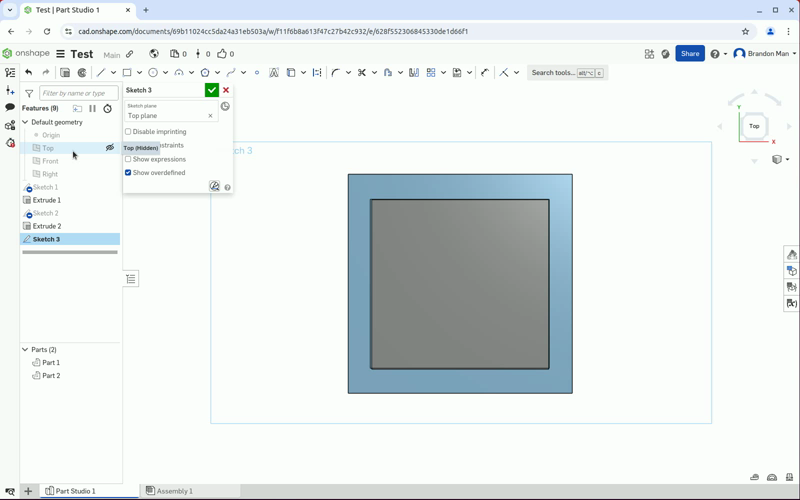
mouse_move(73, 352)
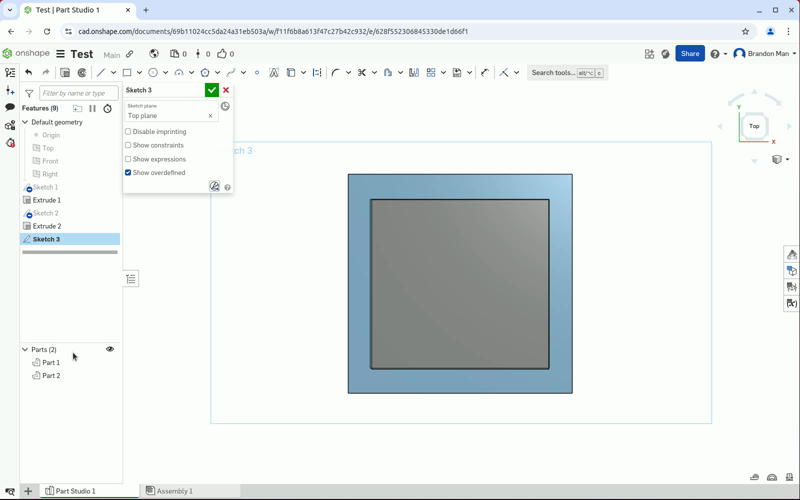
key(y)
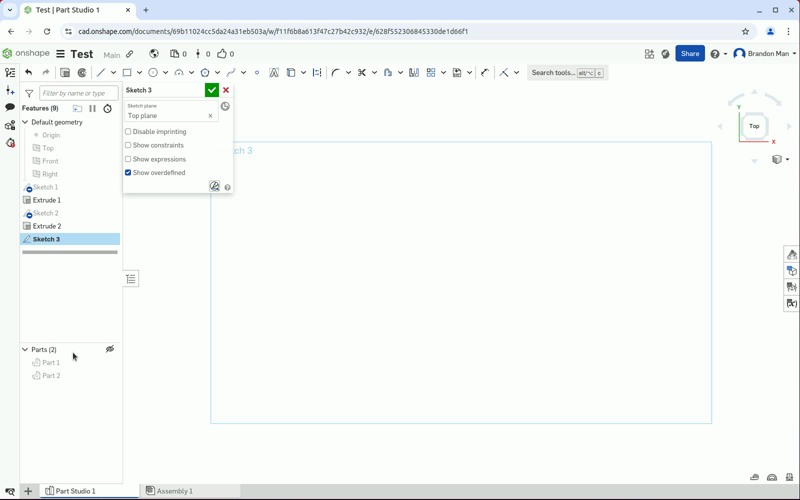
key(l)
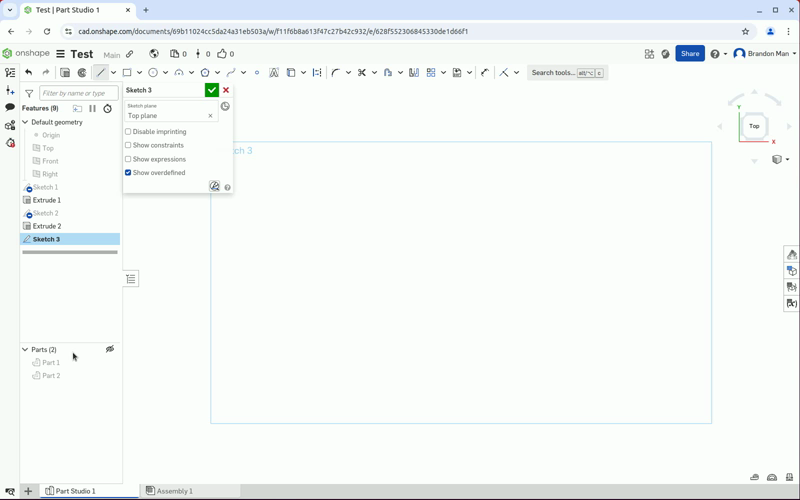
key_down(shift)
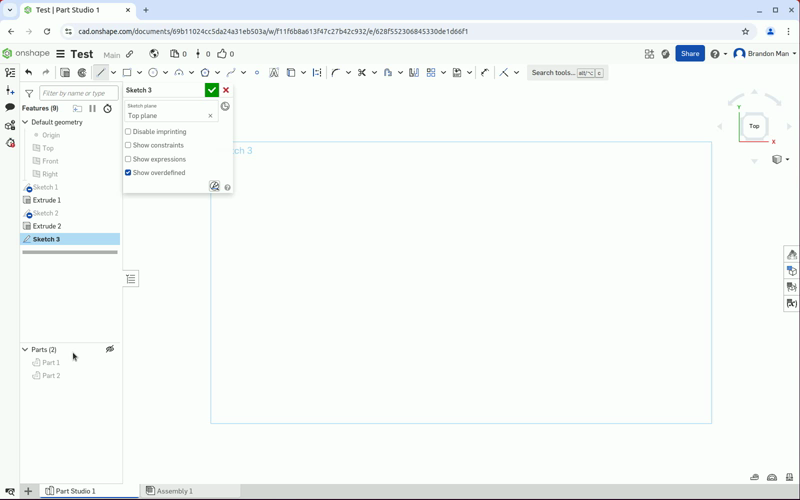
mouse_move(348, 393)
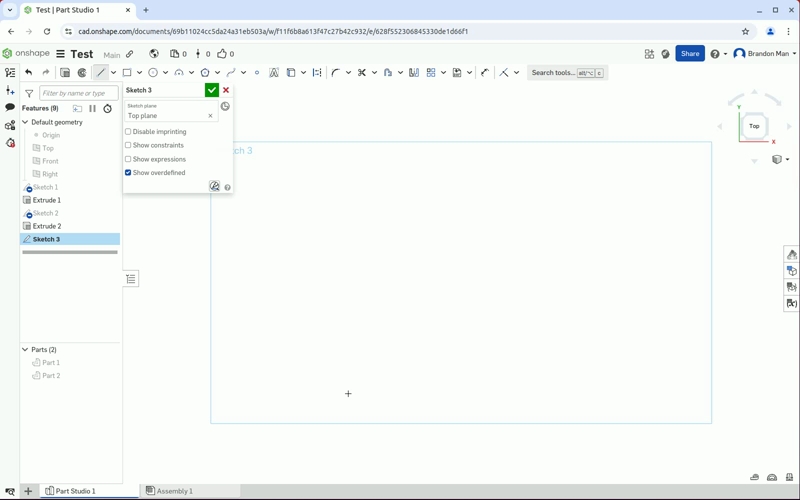
click(348, 393)
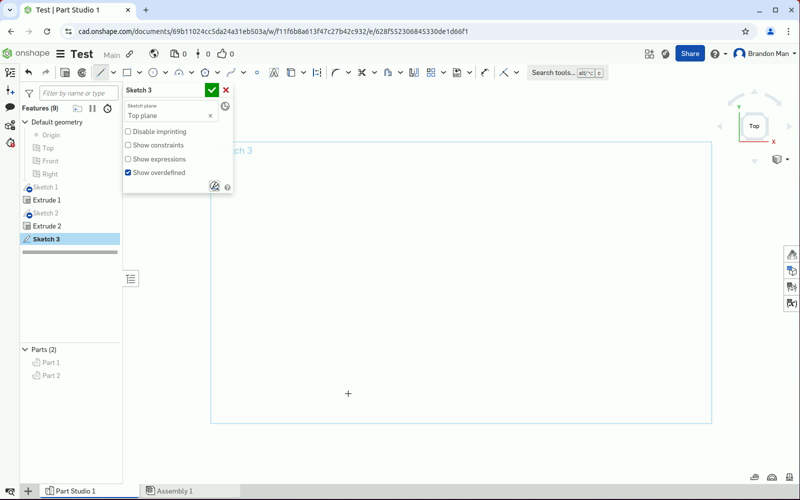
key_up(shift)
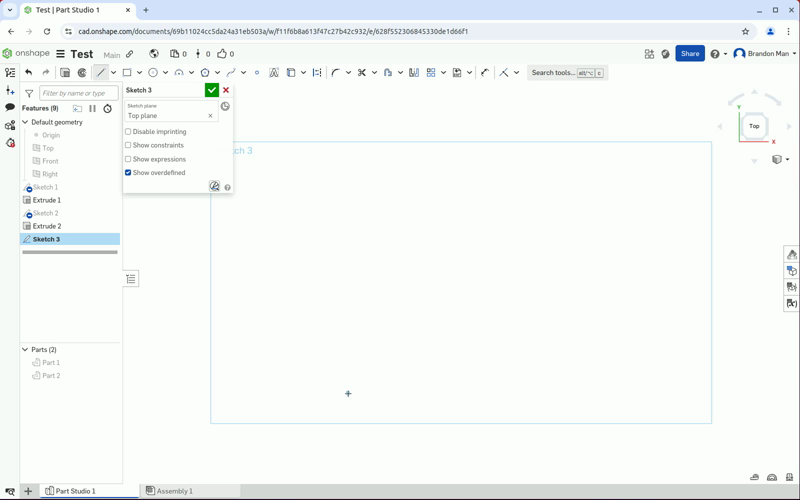
key_down(shift)
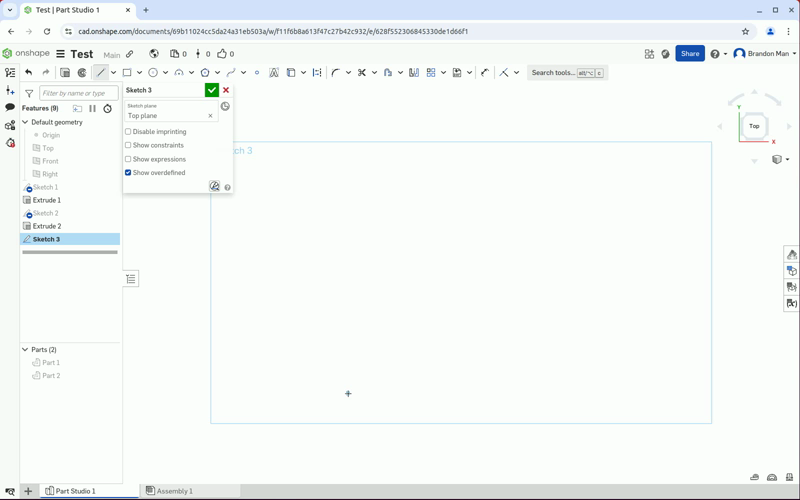
mouse_move(572, 393)
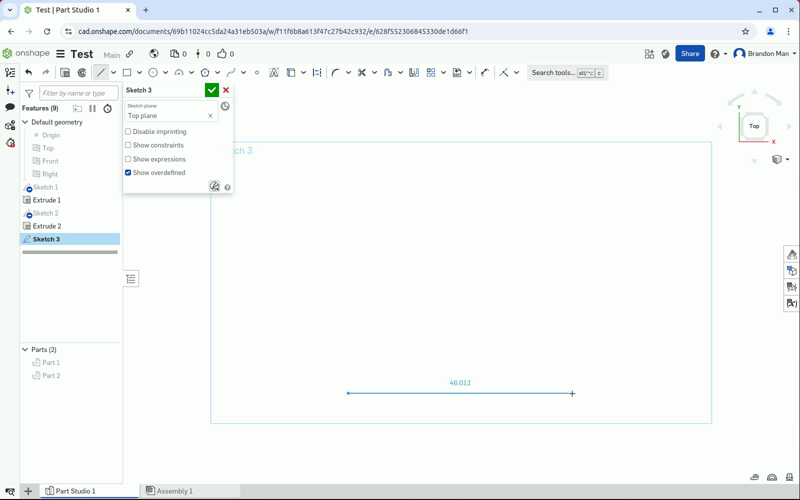
click(572, 393)
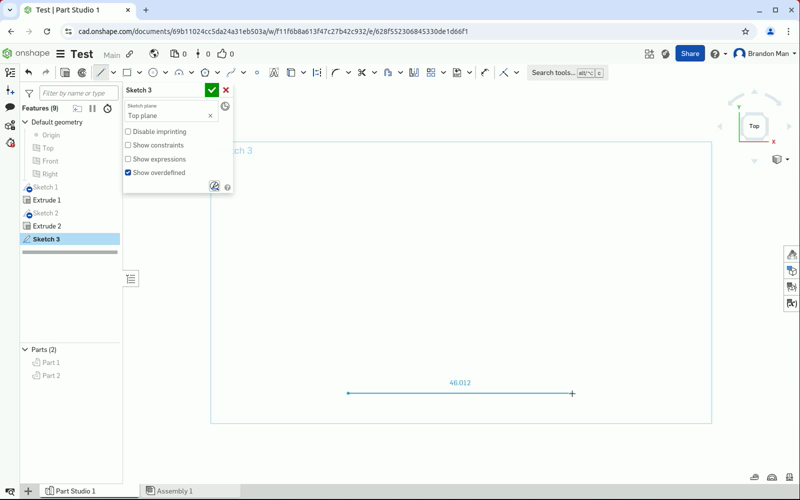
key_up(shift)
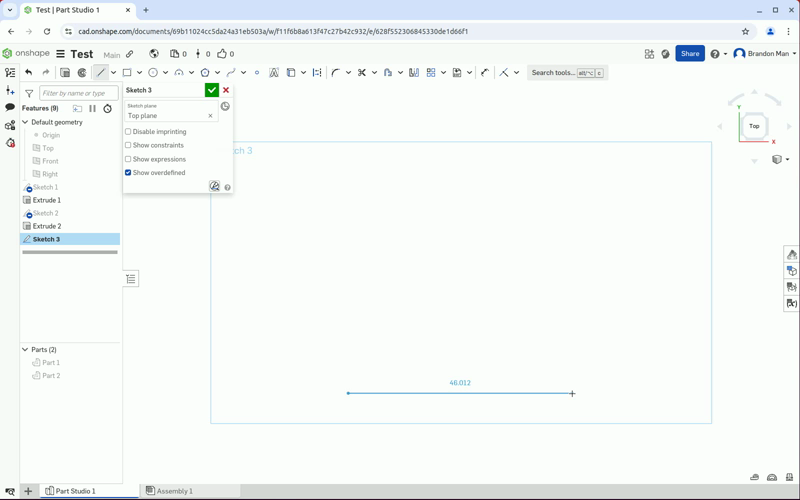
key_down(shift)
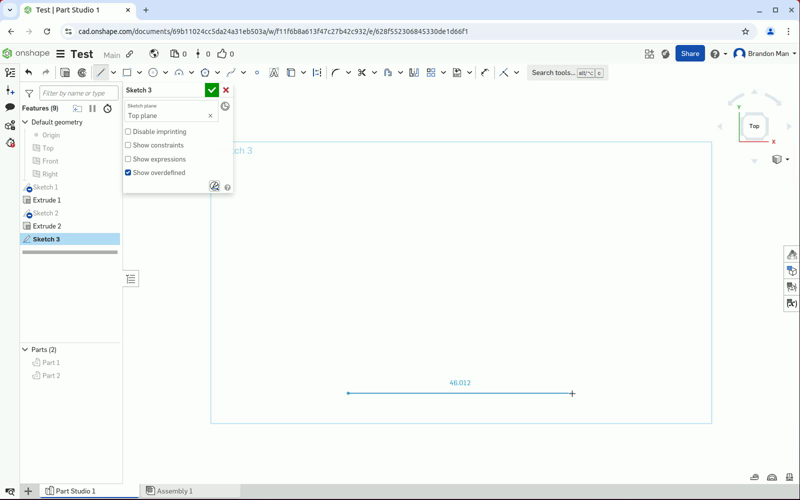
mouse_move(572, 174)
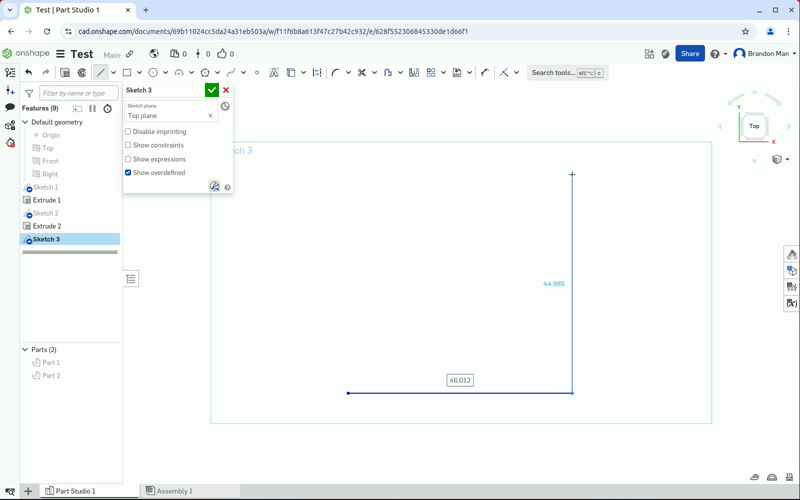
click(572, 174)
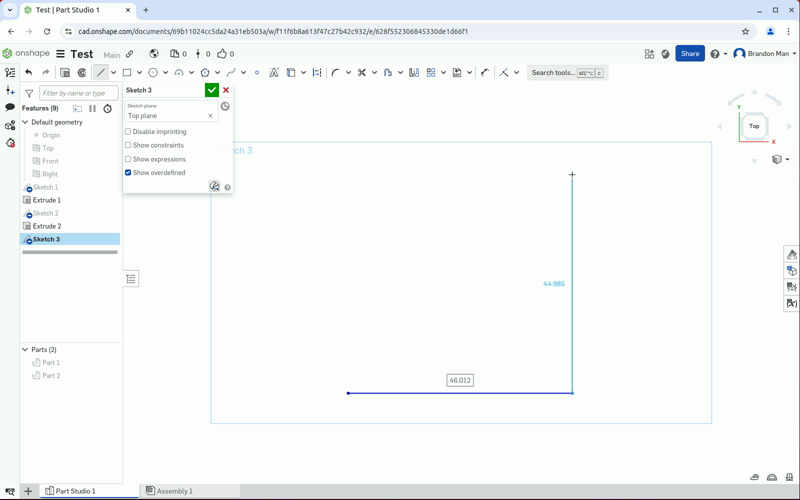
key_up(shift)
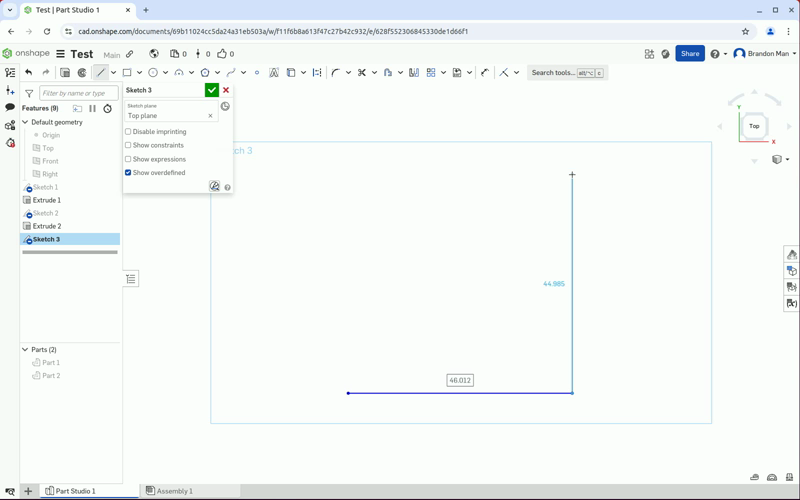
key_down(shift)
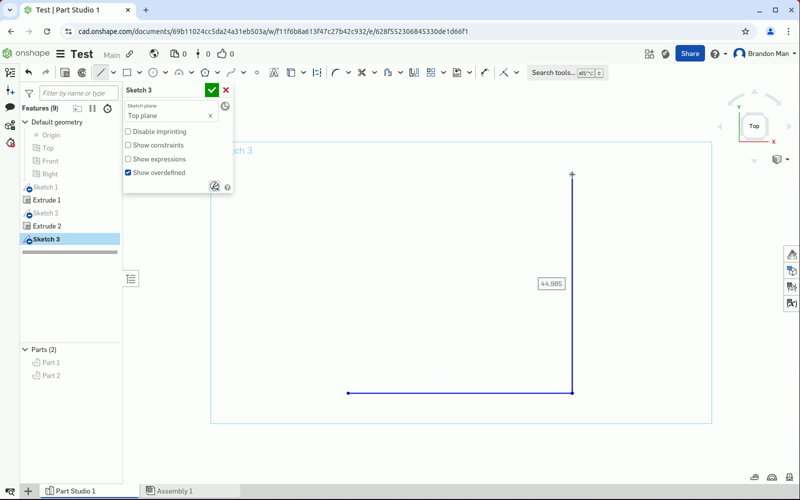
mouse_move(348, 174)
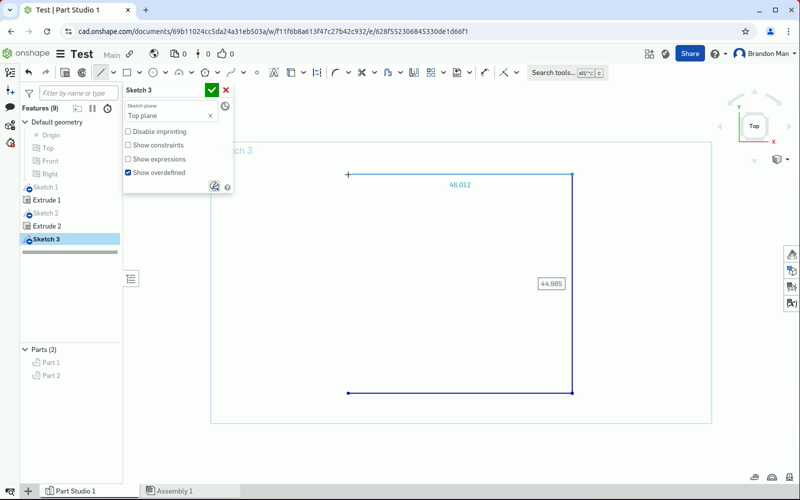
click(348, 174)
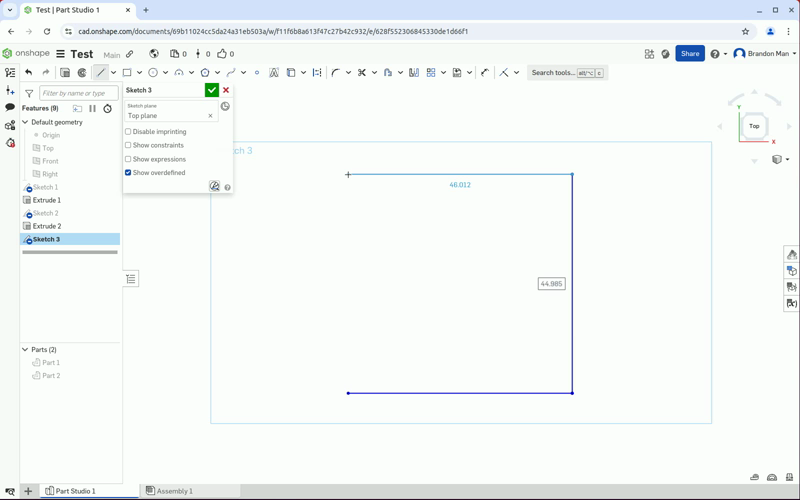
key_up(shift)
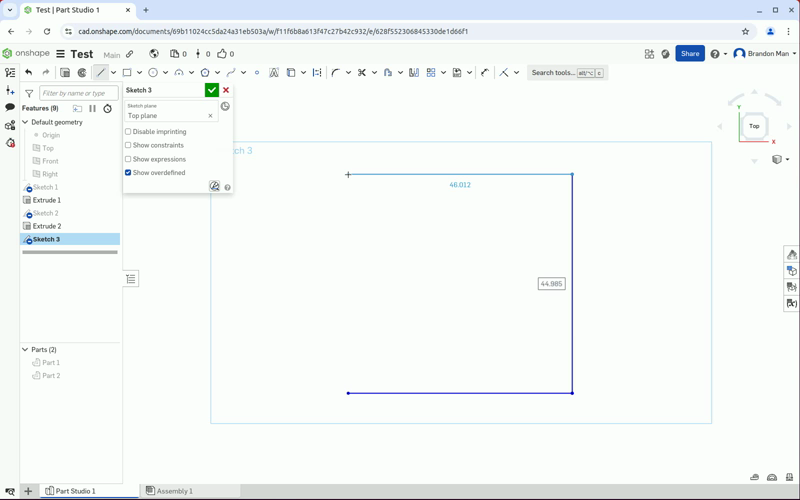
key_down(shift)
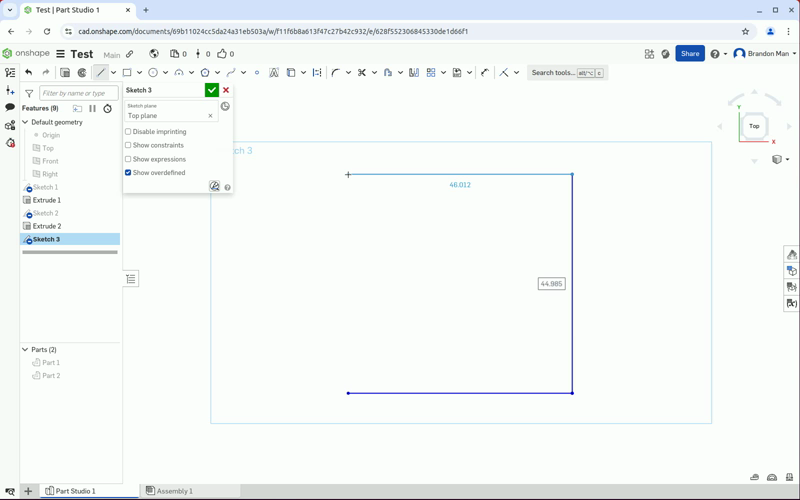
mouse_move(348, 393)
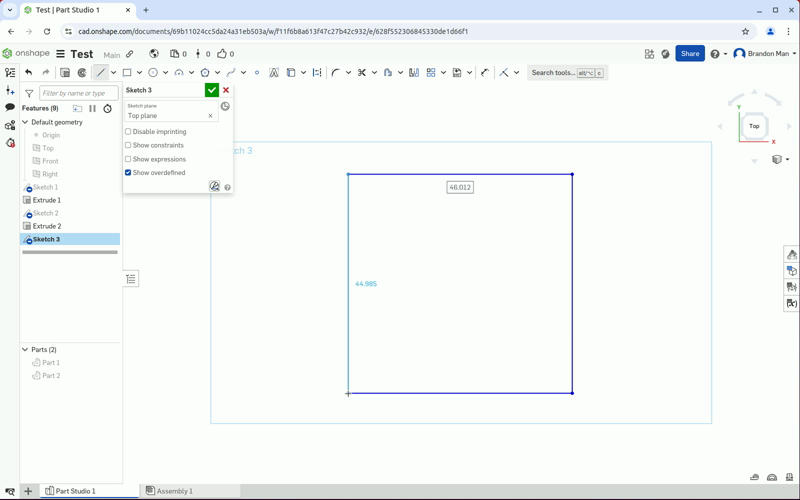
key_up(shift)
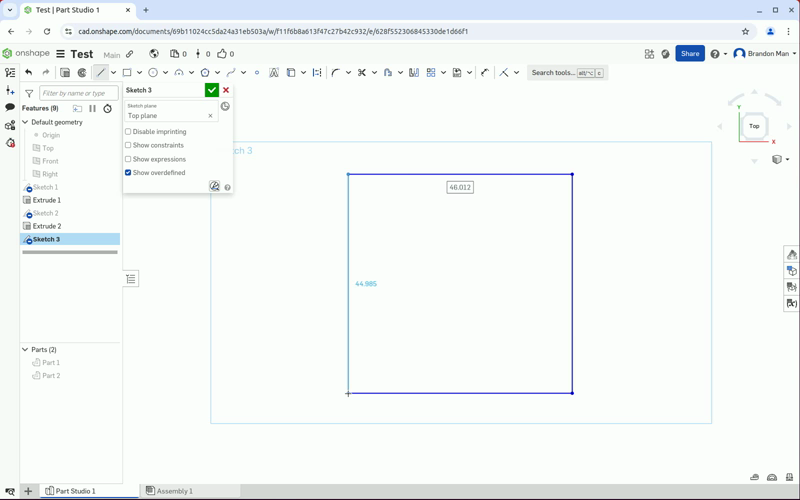
click(348, 393)
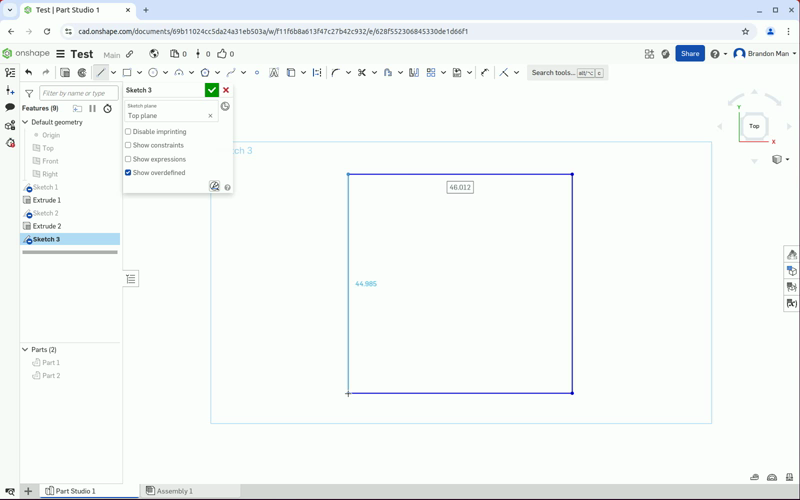
key(esc)
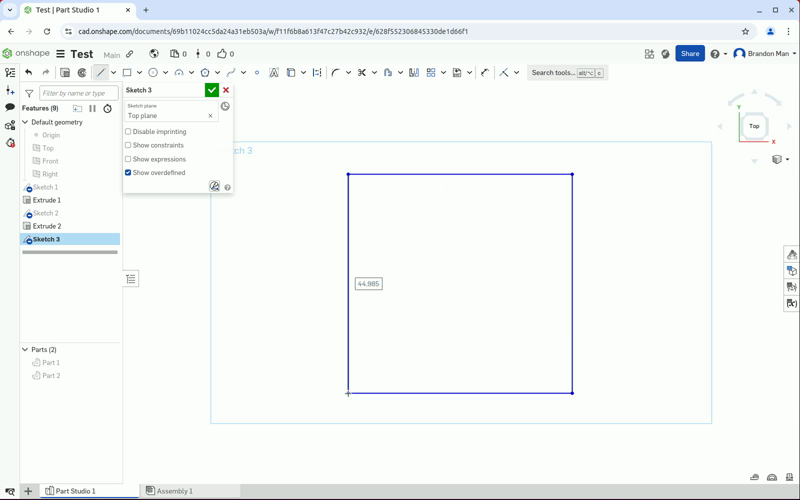
key(l)
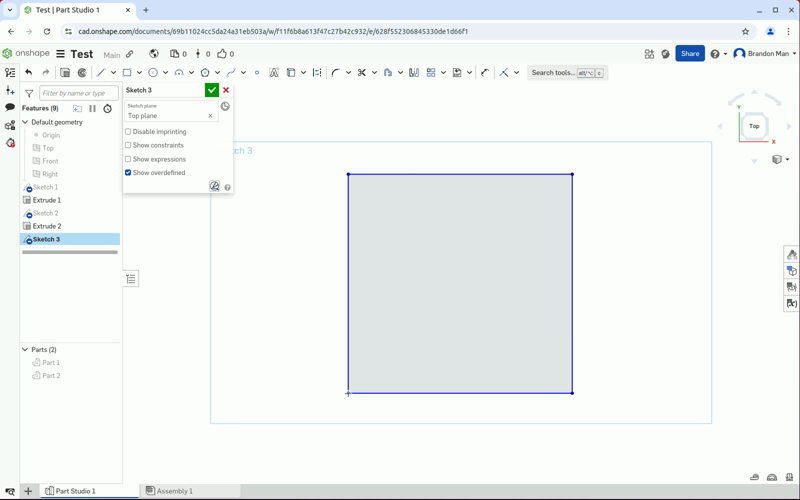
key_down(shift)
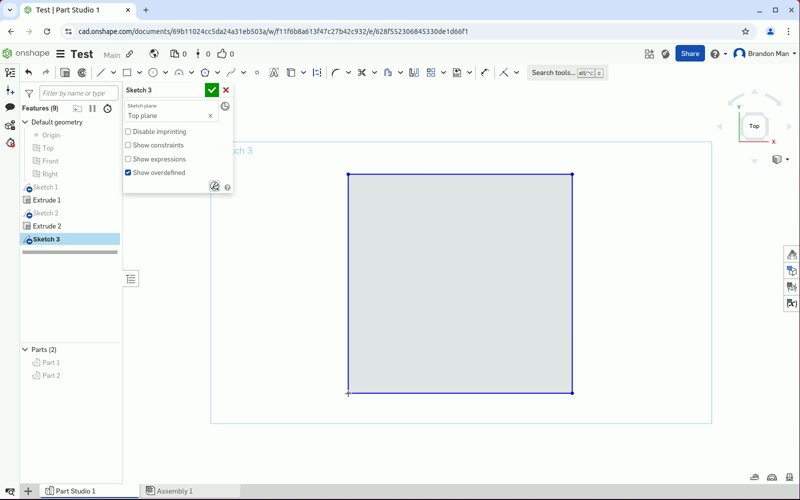
mouse_move(371, 369)
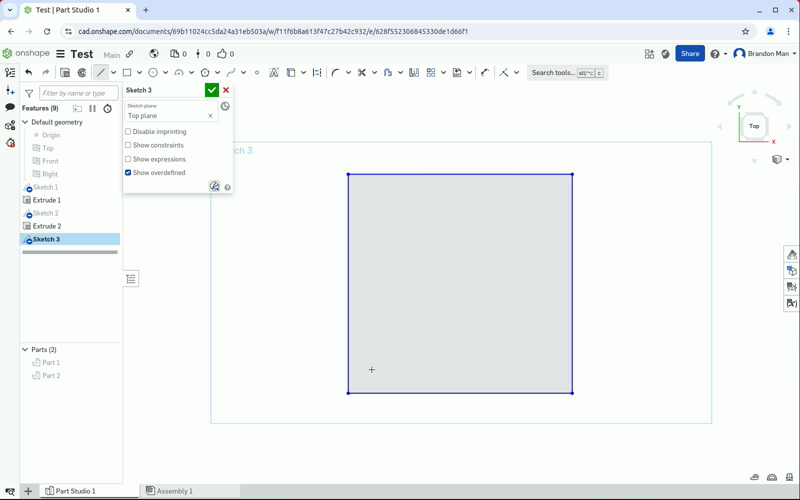
click(371, 369)
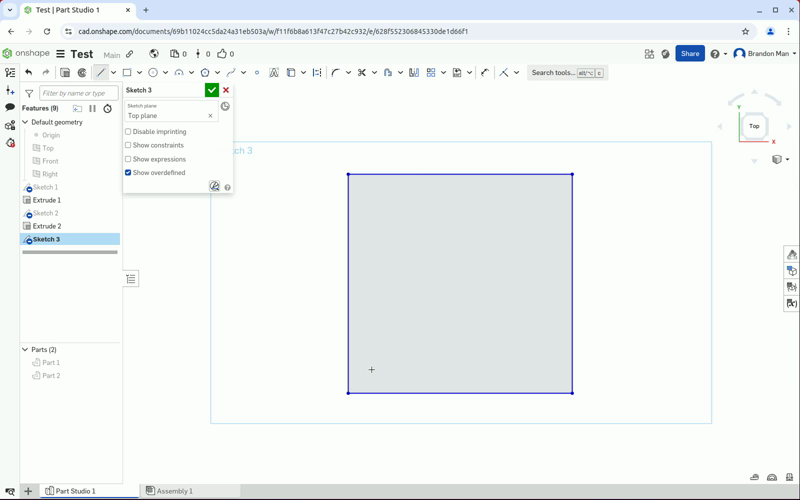
key_up(shift)
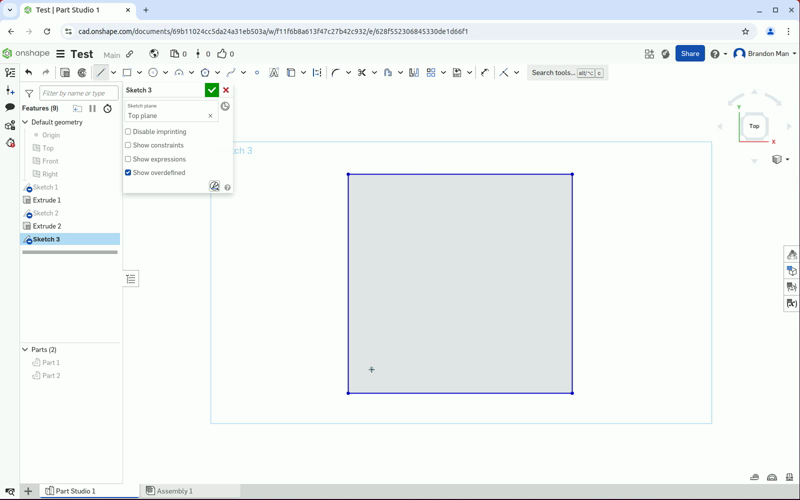
key_down(shift)
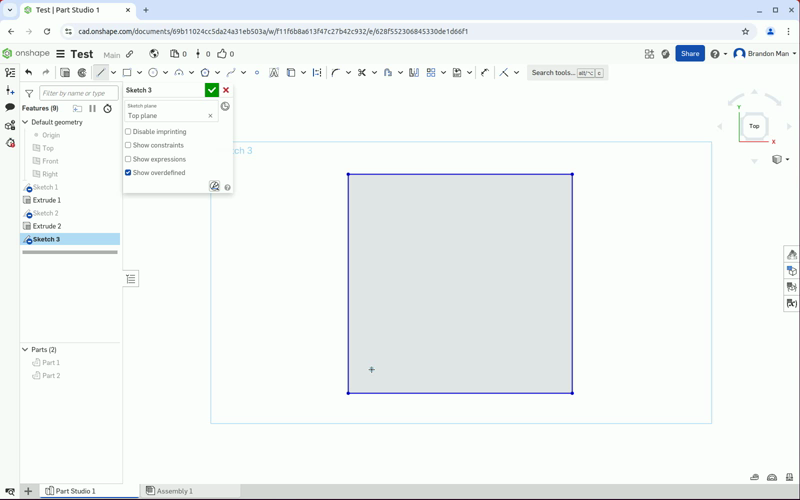
mouse_move(548, 369)
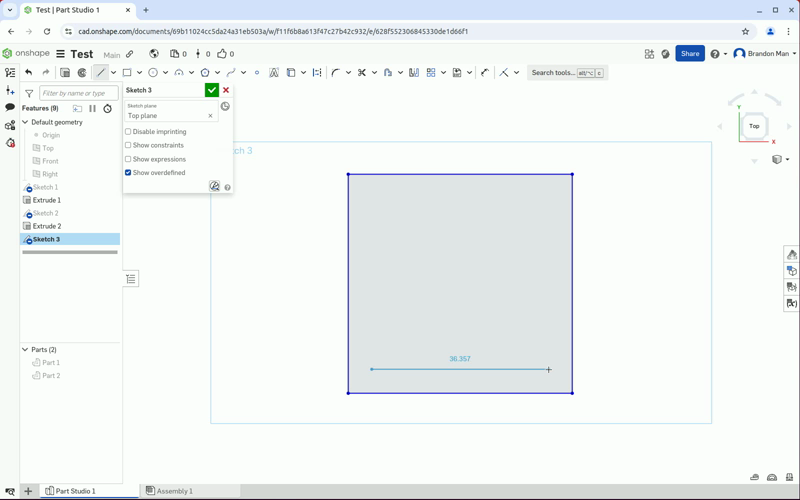
click(548, 369)
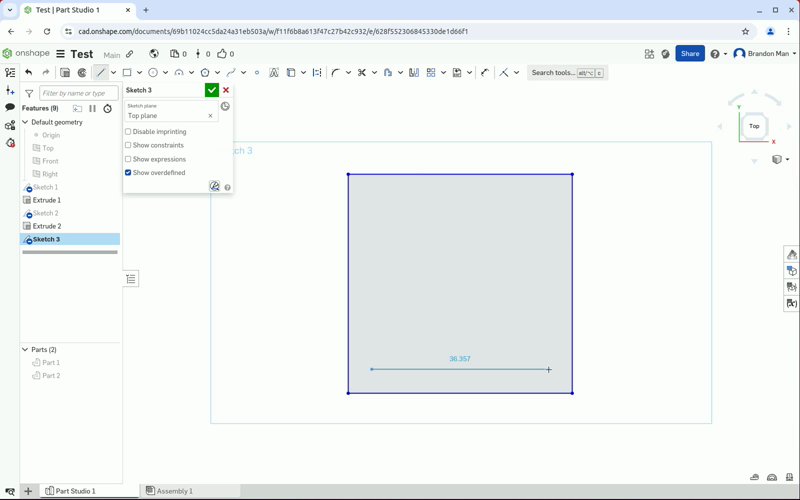
key_up(shift)
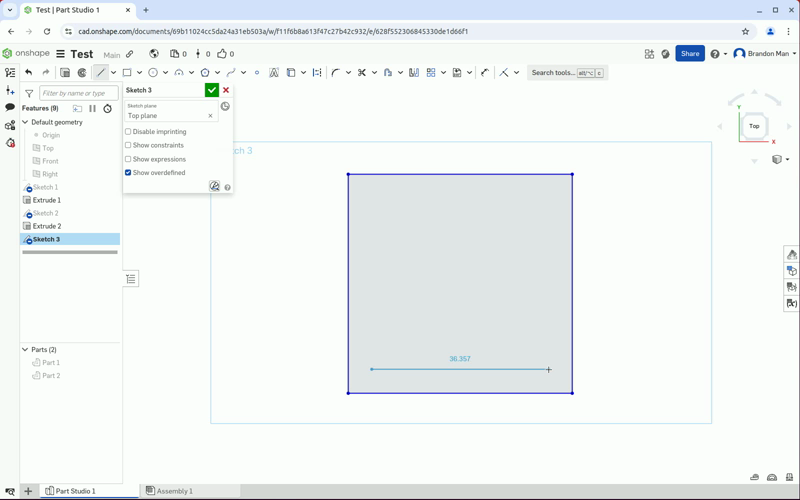
key_down(shift)
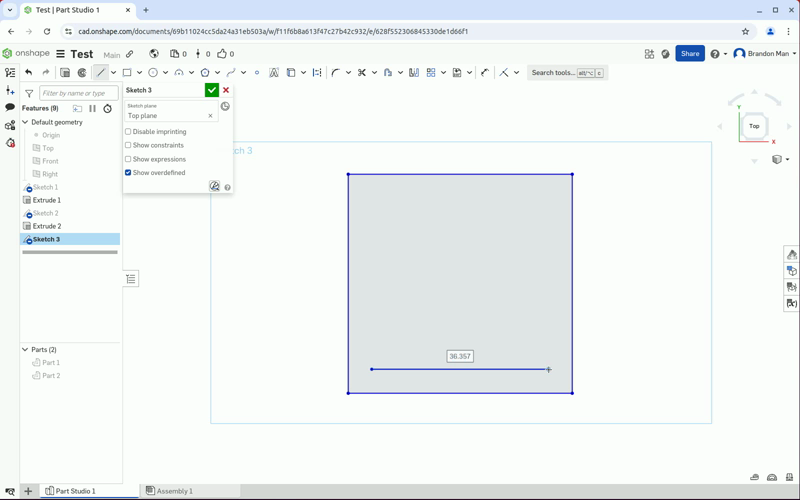
mouse_move(548, 199)
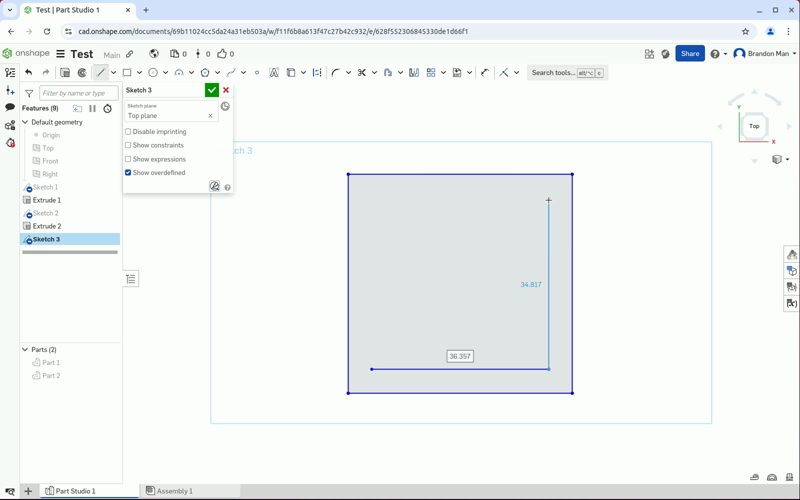
click(548, 199)
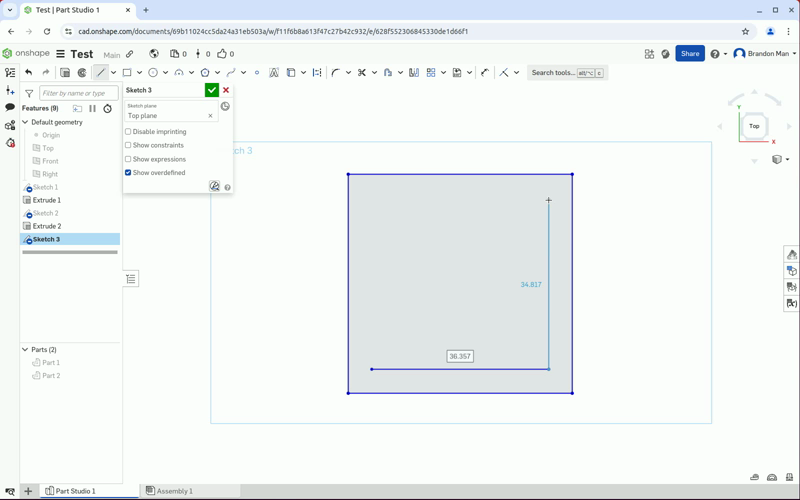
key_up(shift)
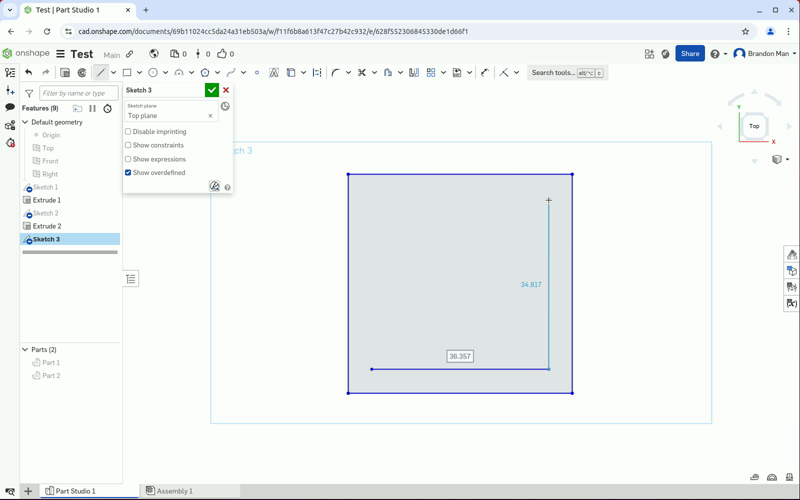
key_down(shift)
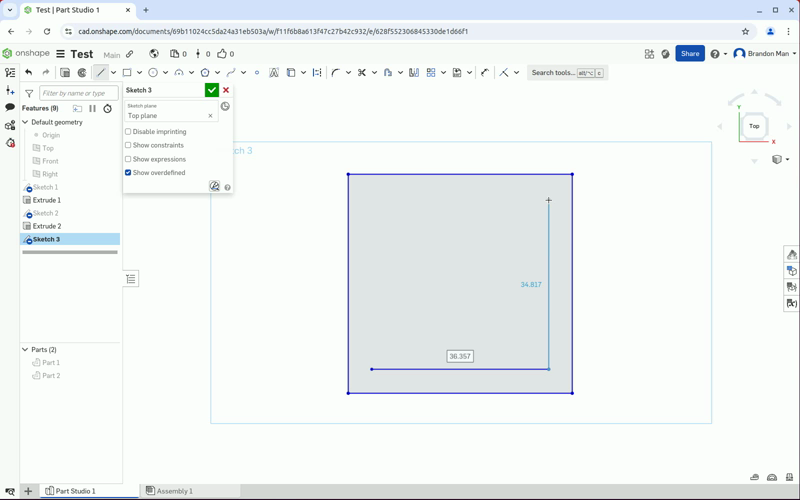
mouse_move(371, 199)
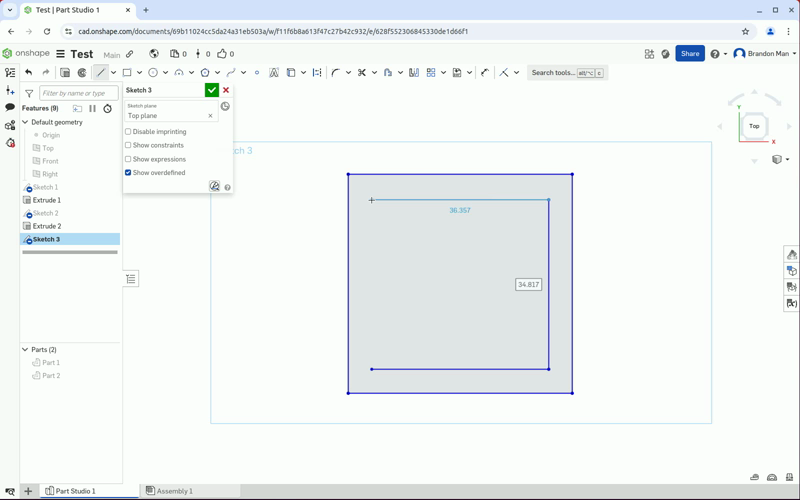
click(371, 199)
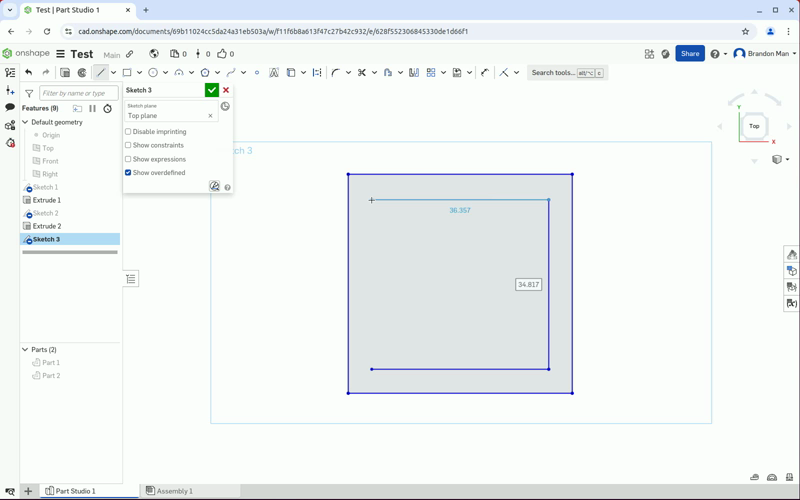
key_up(shift)
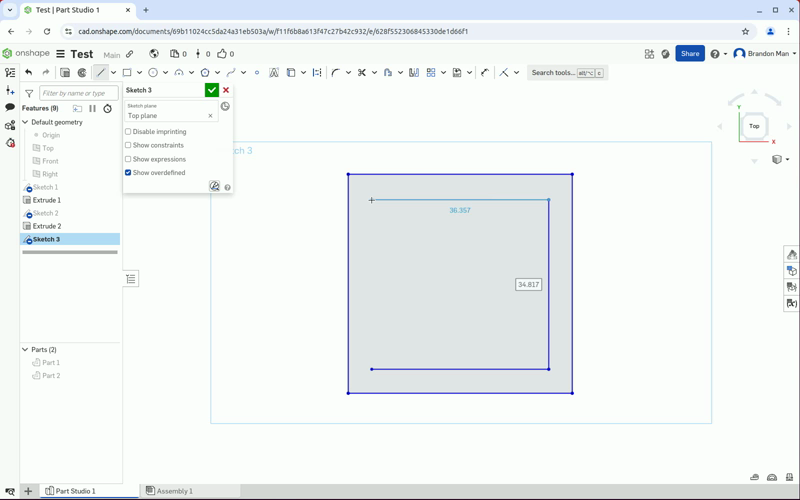
key_down(shift)
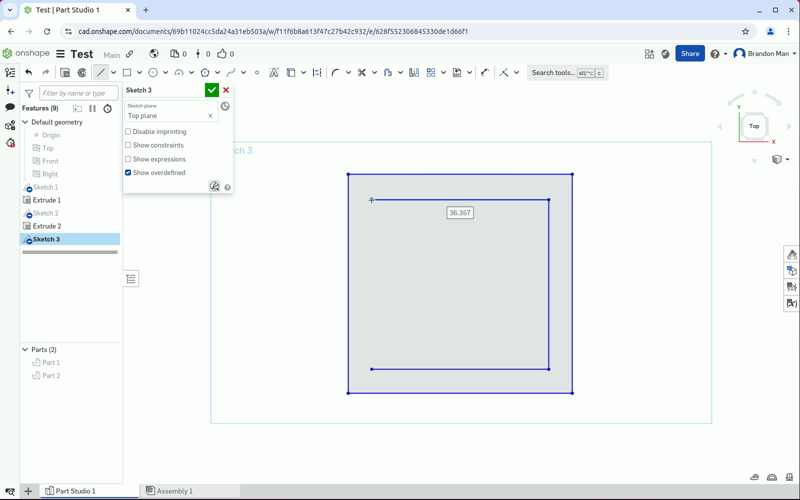
mouse_move(371, 369)
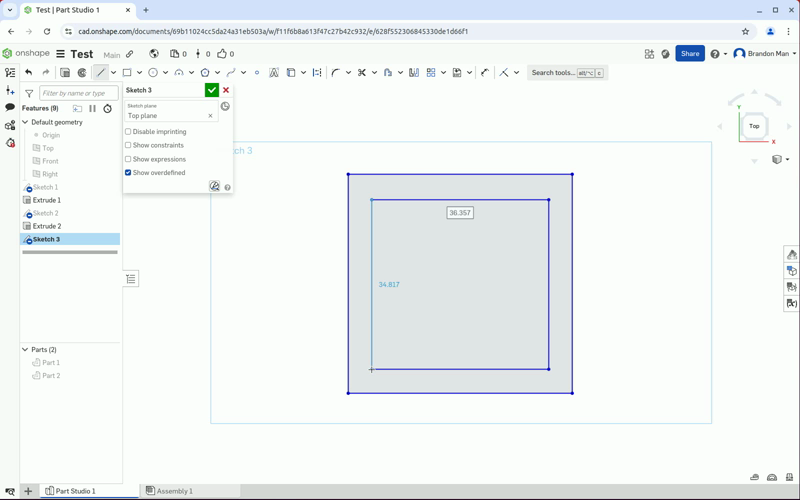
key_up(shift)
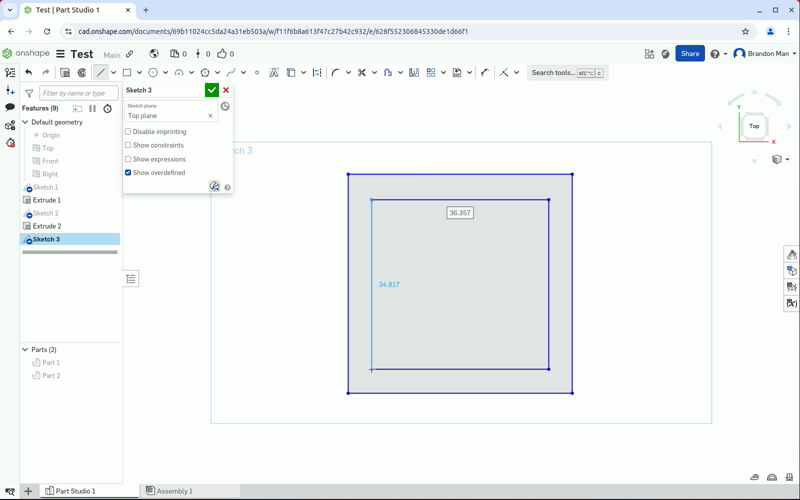
click(371, 369)
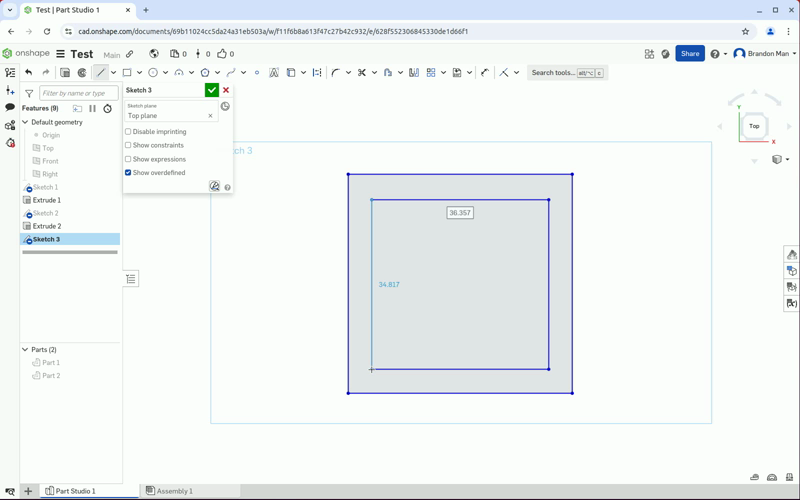
key(esc)
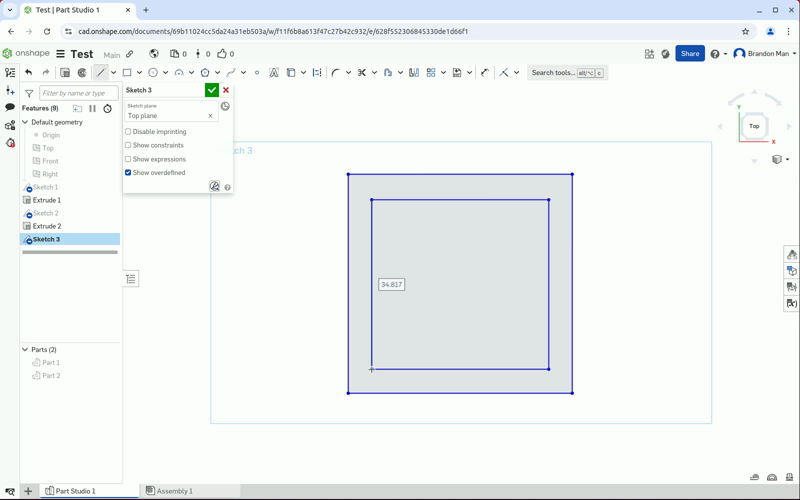
mouse_move(555, 188)
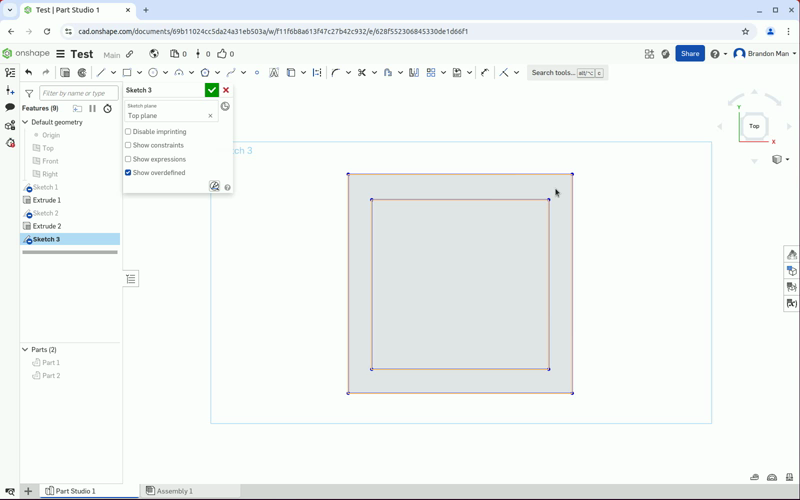
click(555, 188)
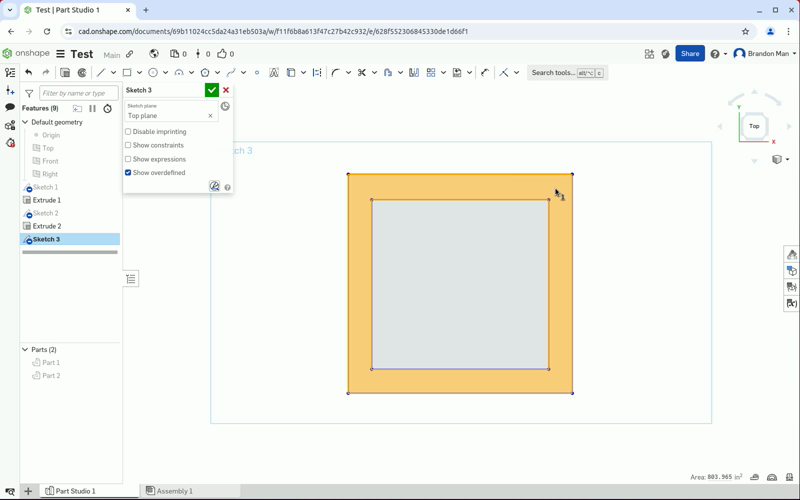
mouse_move(73, 352)
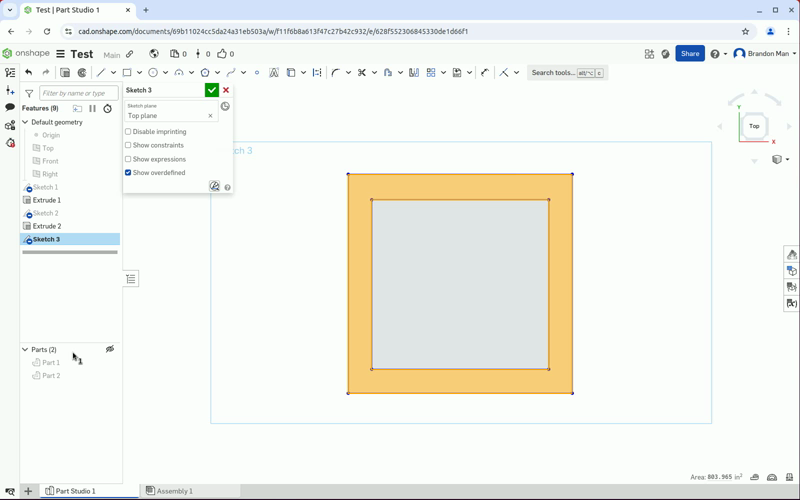
key(shift+y)
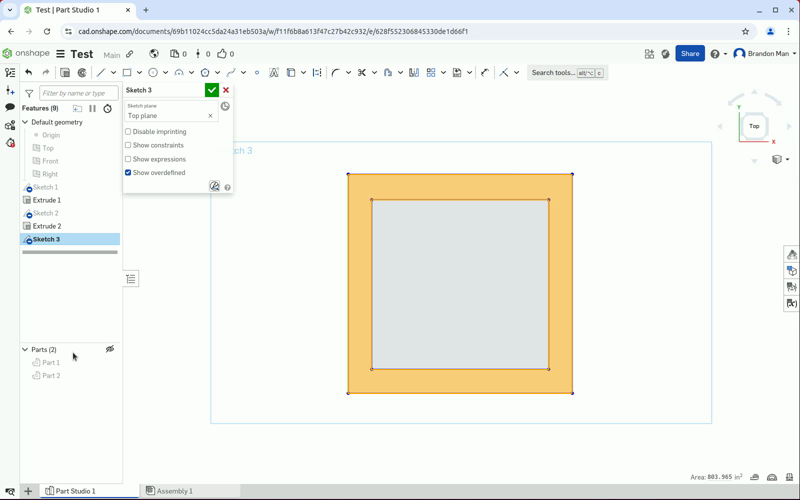
key(shift+e)
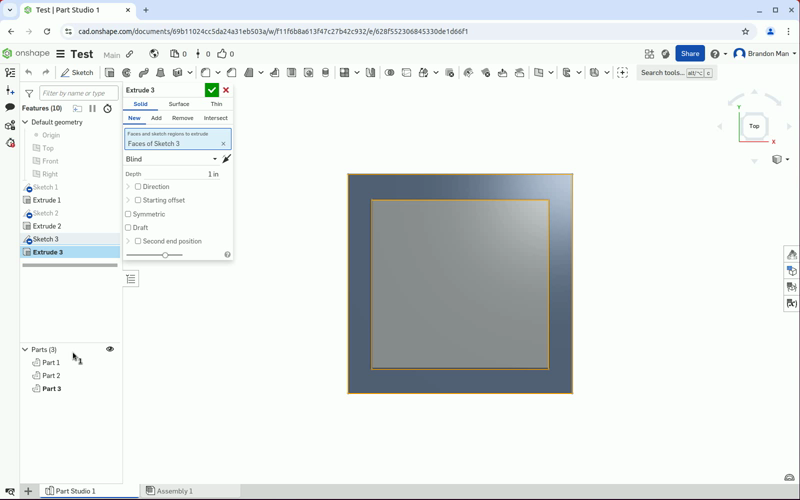
mouse_move(143, 106)
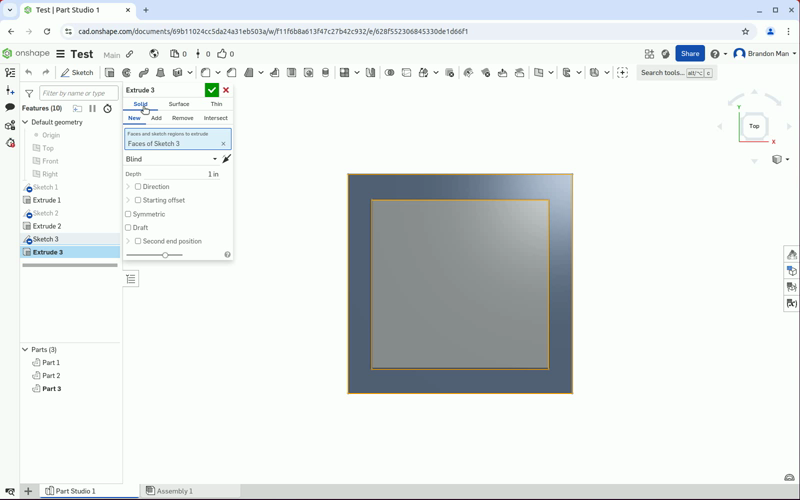
click(143, 106)
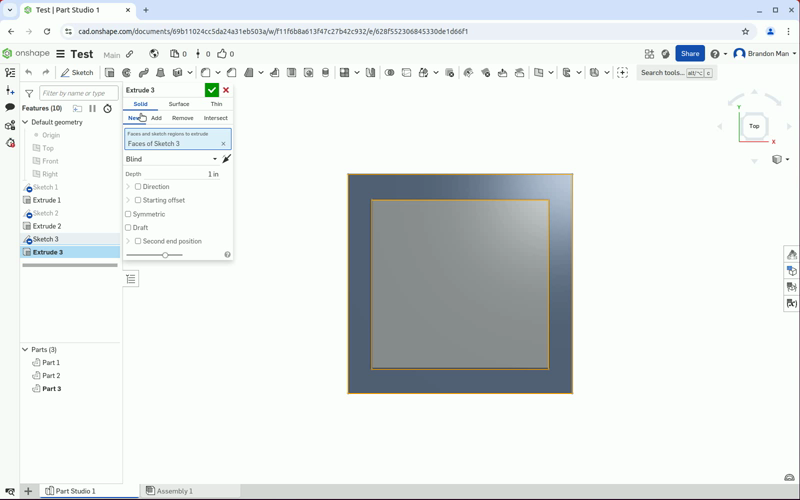
mouse_move(137, 120)
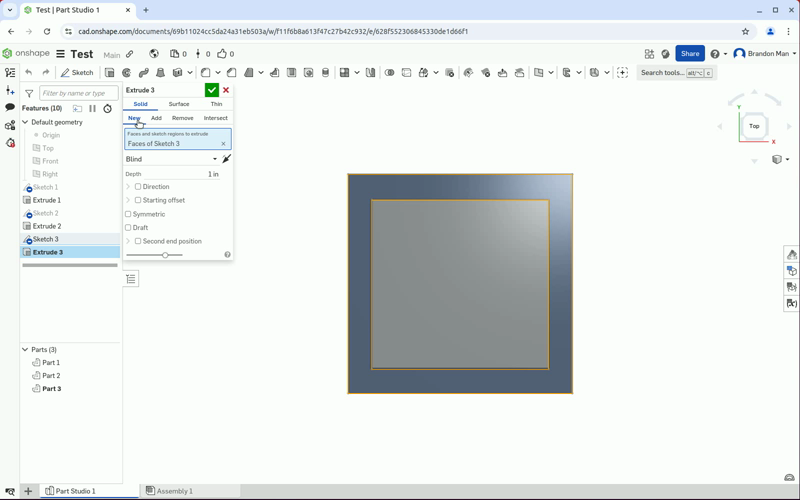
click(137, 120)
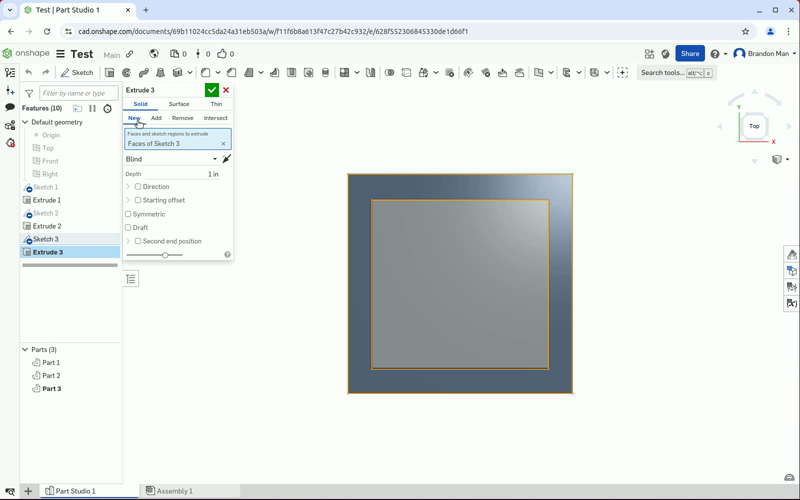
key(tab, 4)
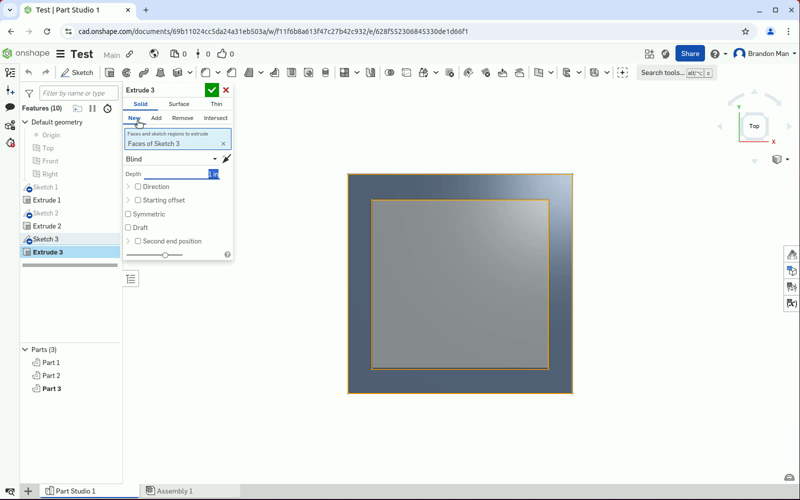
text(9.388)
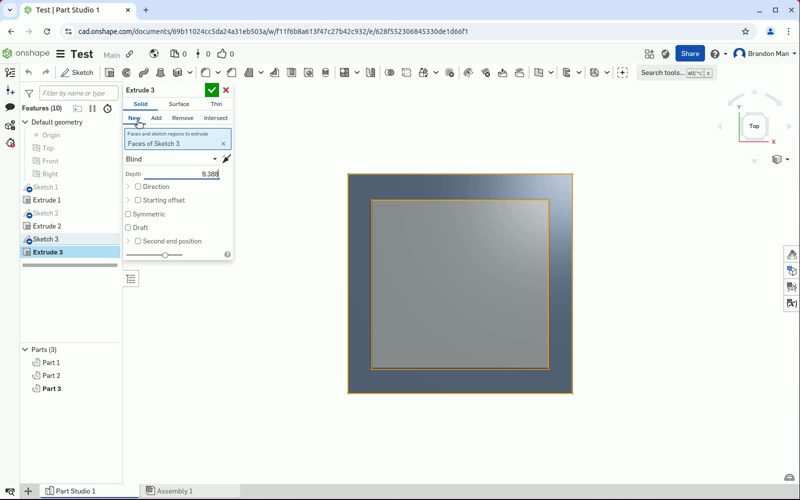
key(enter)
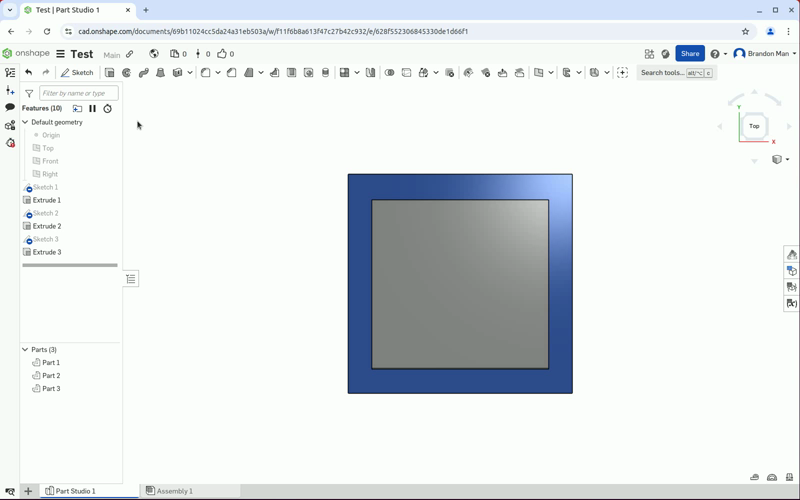
key(shift+h)
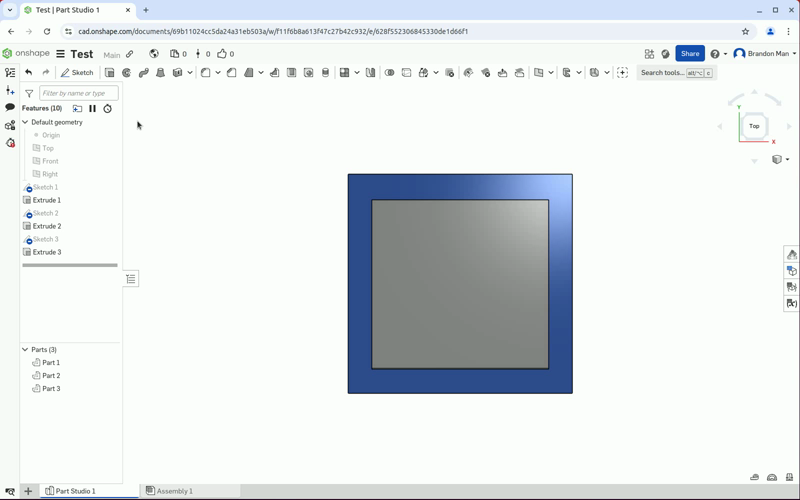
key(shift+h)
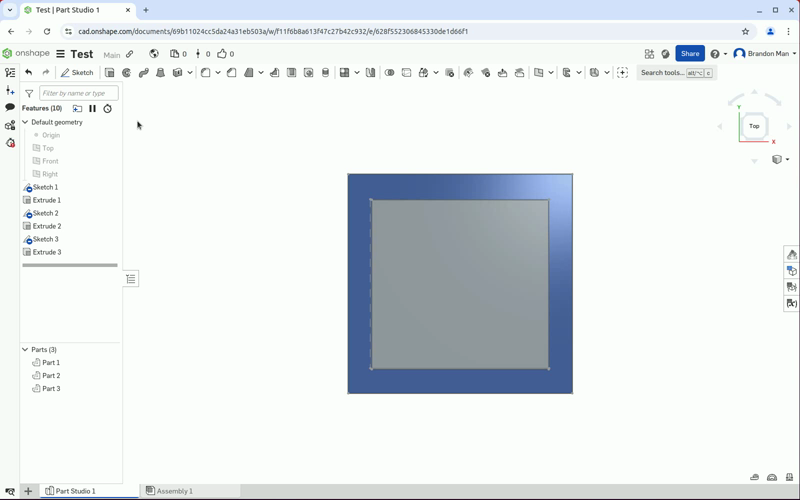
key(shift+7)
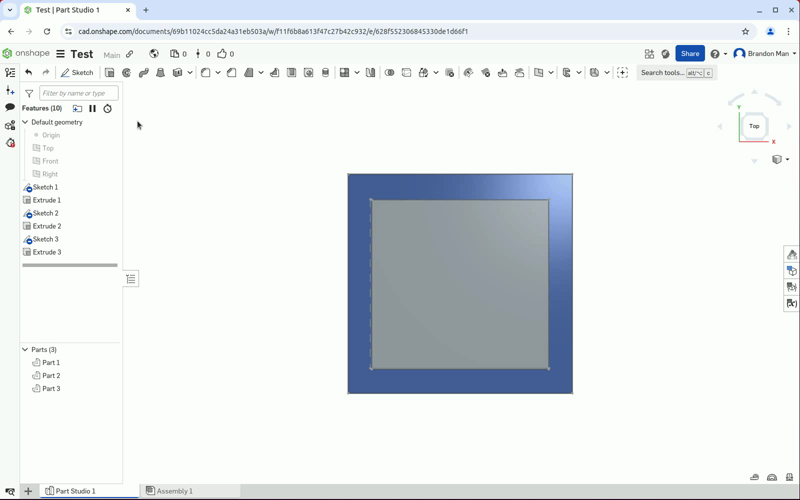
key(up, 3)
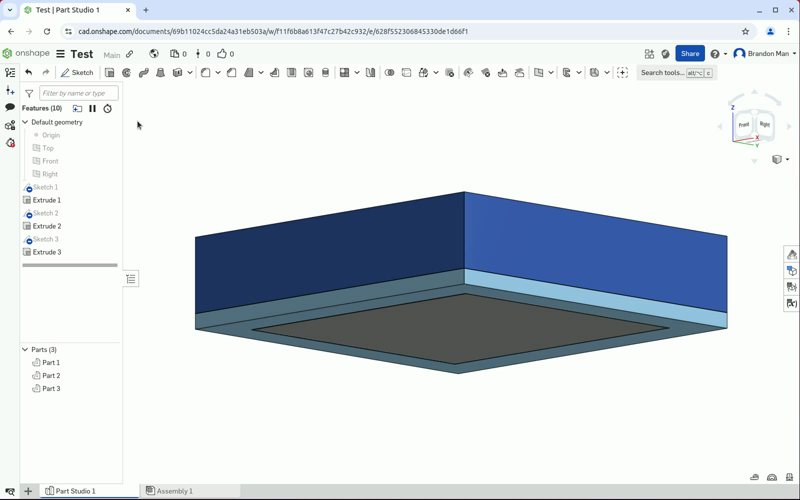
key(left, 3)
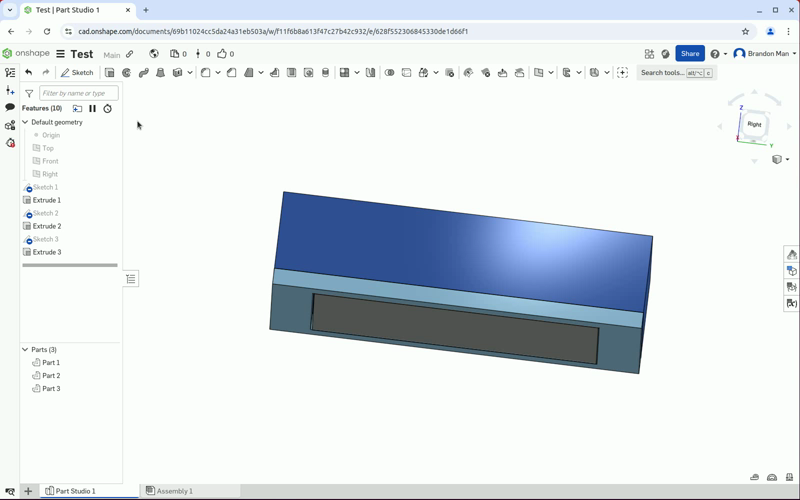
key(right, 3)
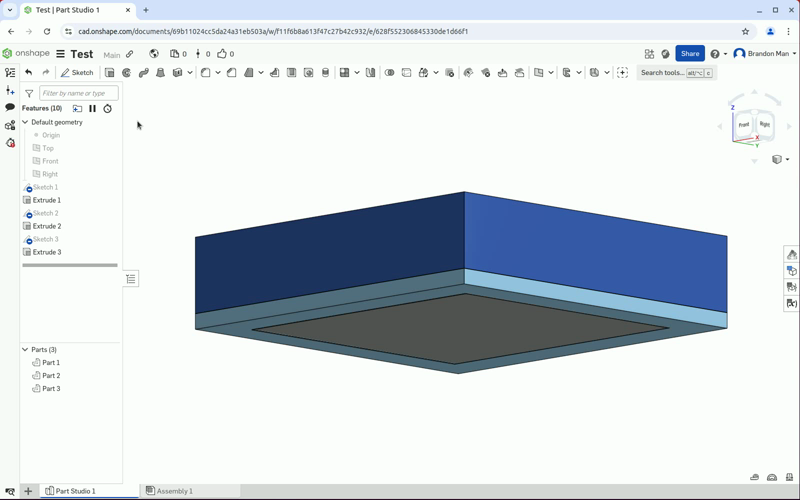
key(down, 3)
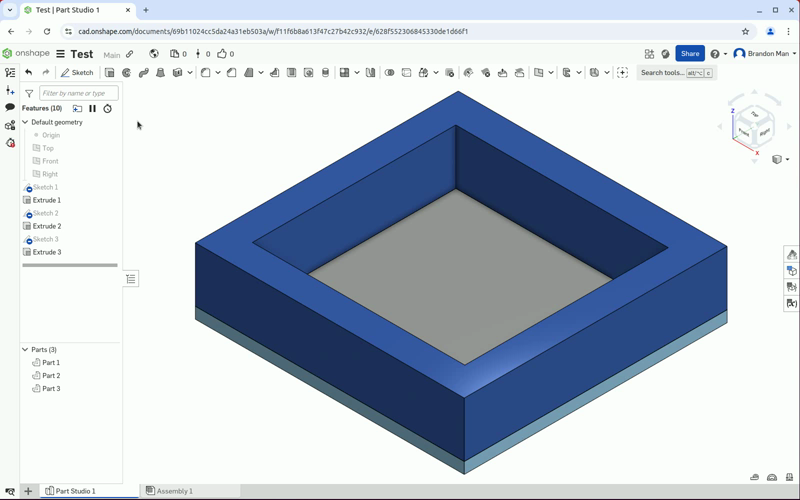
mouse_move(73, 189)
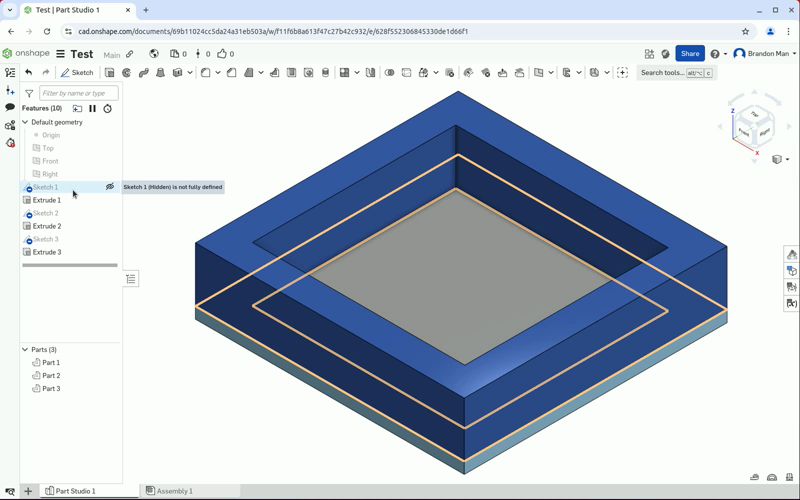
click(73, 189)